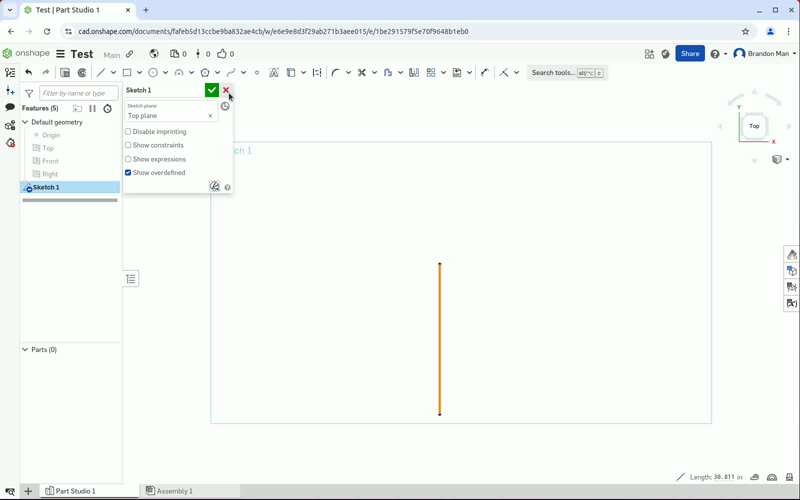
key(shift+h)
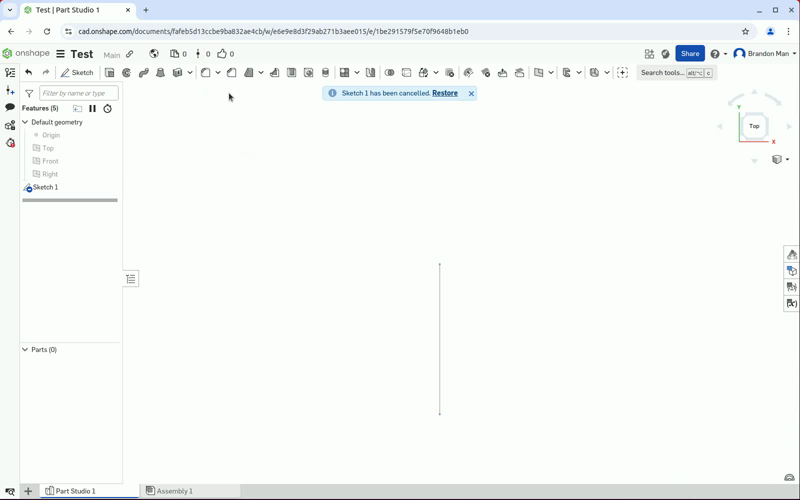
key(shift+s)
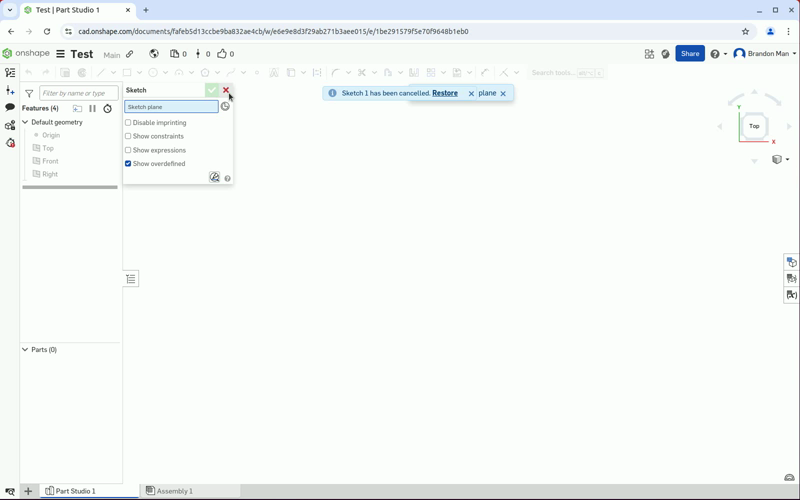
mouse_move(73, 150)
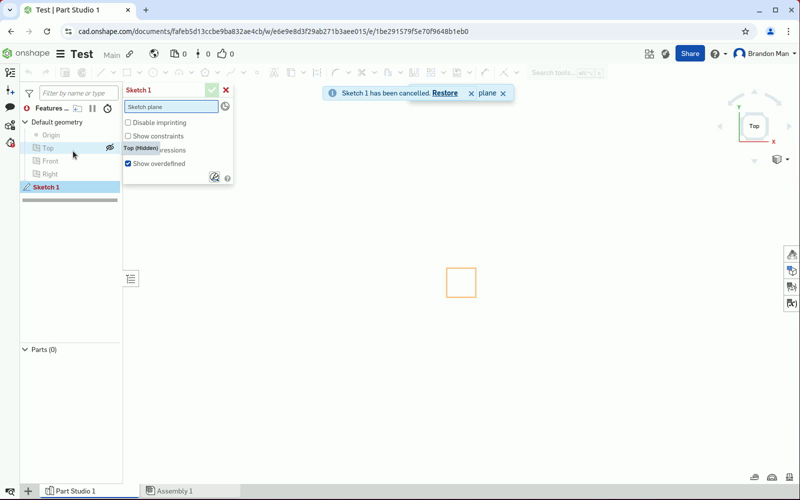
click(73, 150)
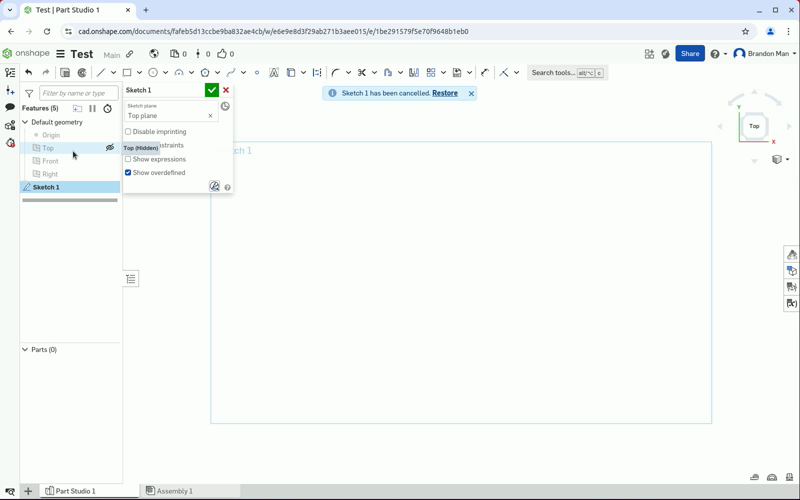
mouse_move(73, 352)
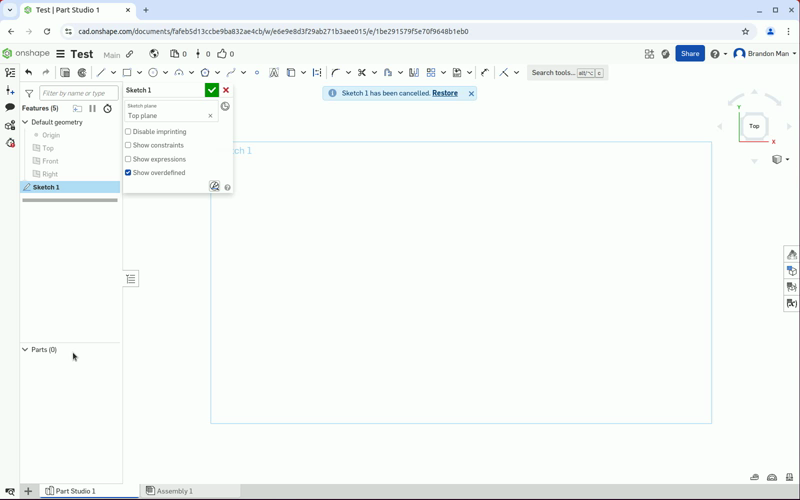
key(y)
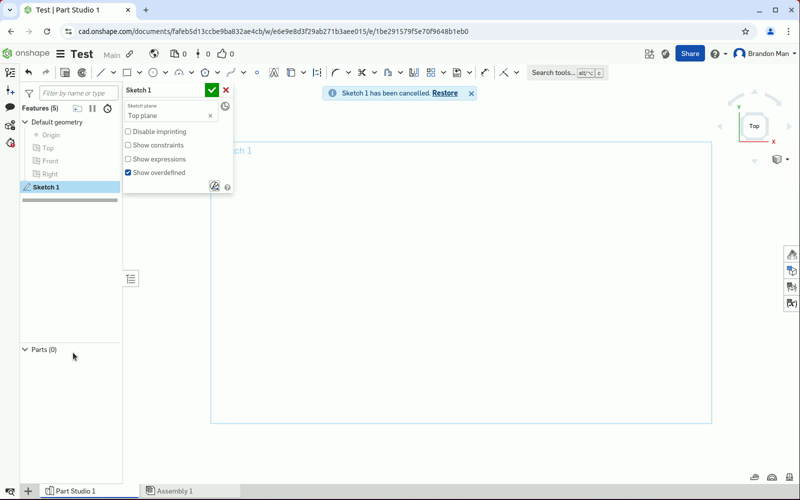
key(l)
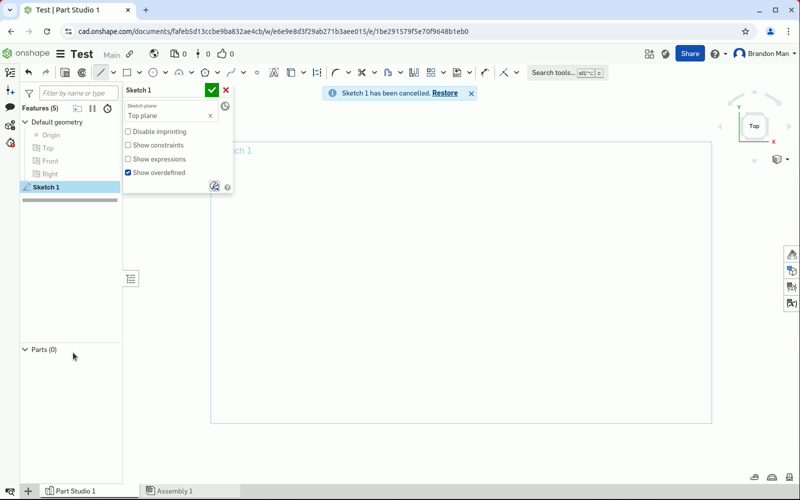
key_down(shift)
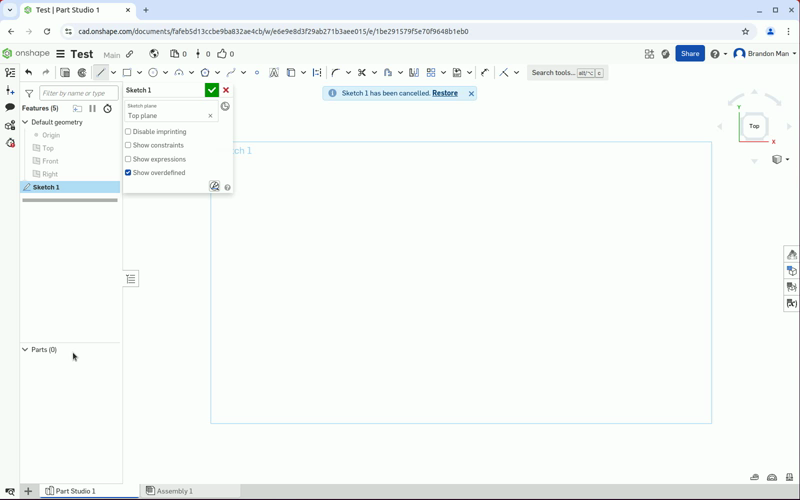
mouse_move(460, 282)
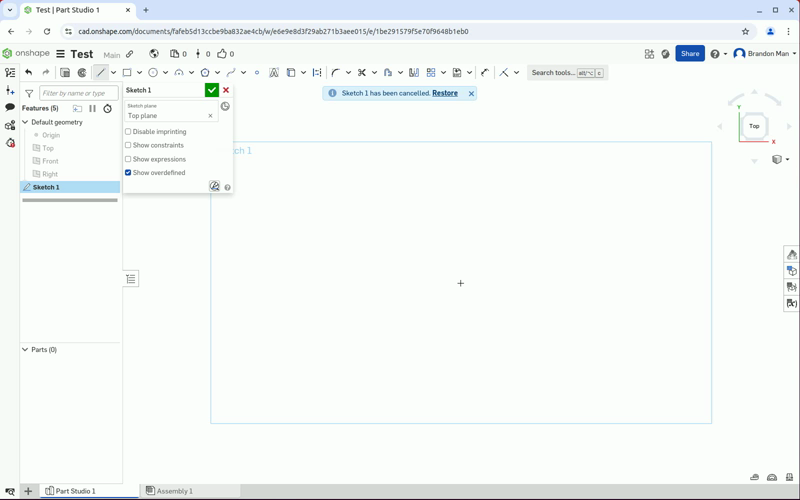
click(460, 282)
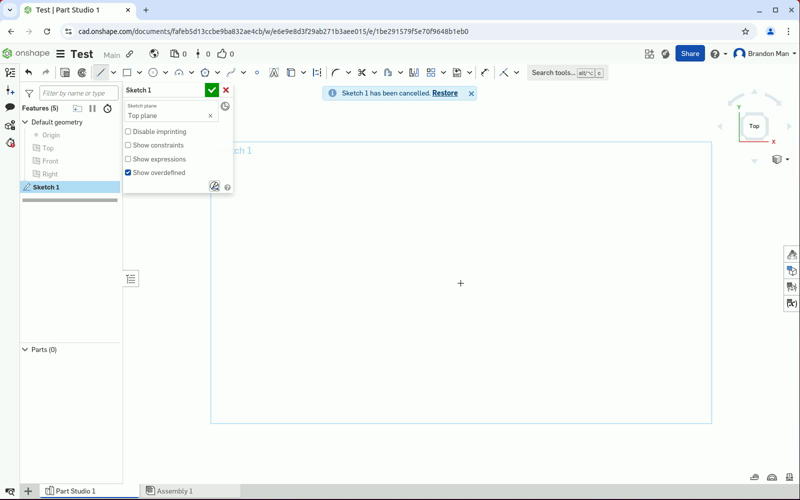
key_up(shift)
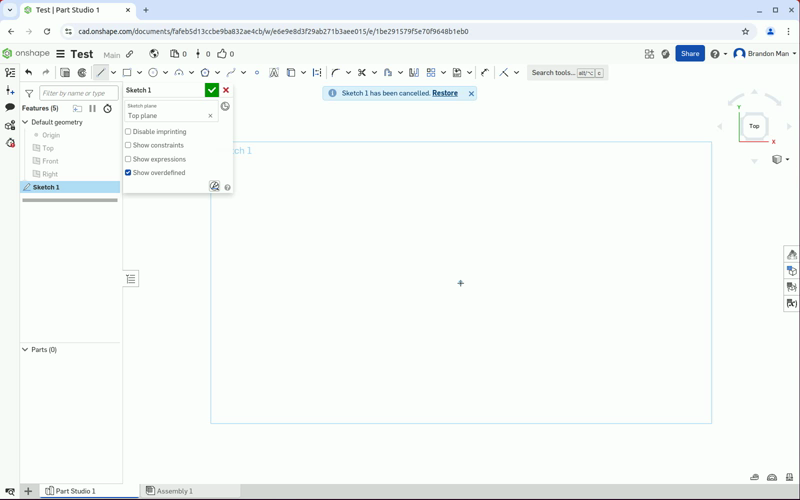
key_down(shift)
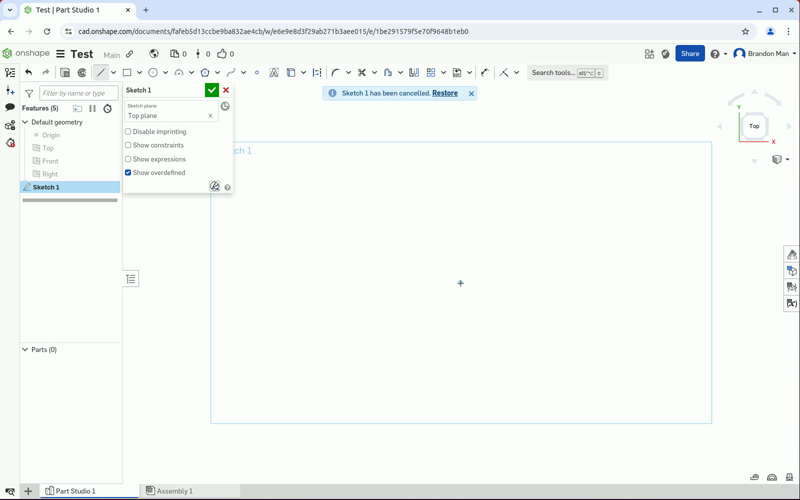
mouse_move(535, 282)
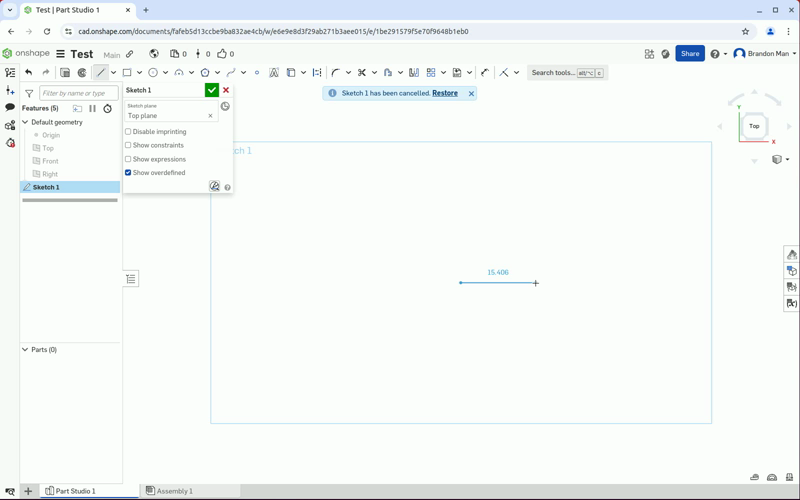
click(535, 282)
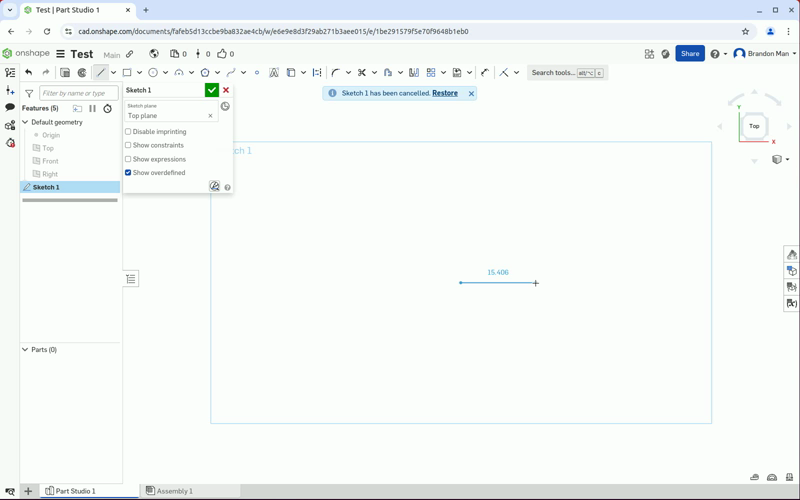
key_up(shift)
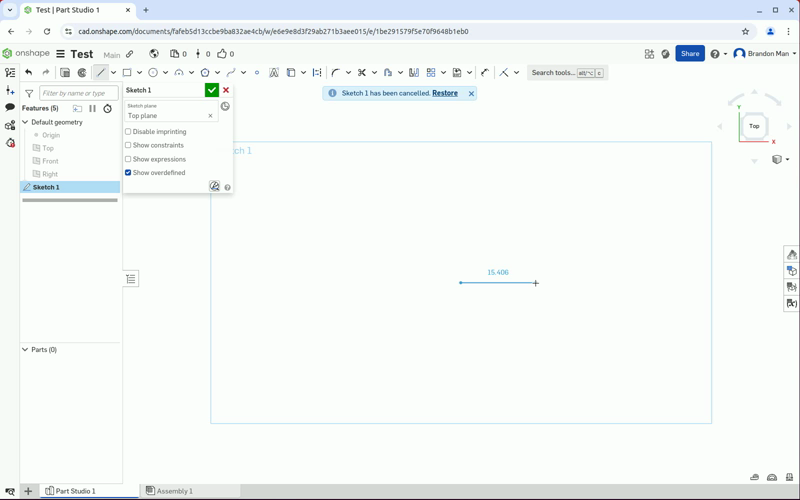
key_down(shift)
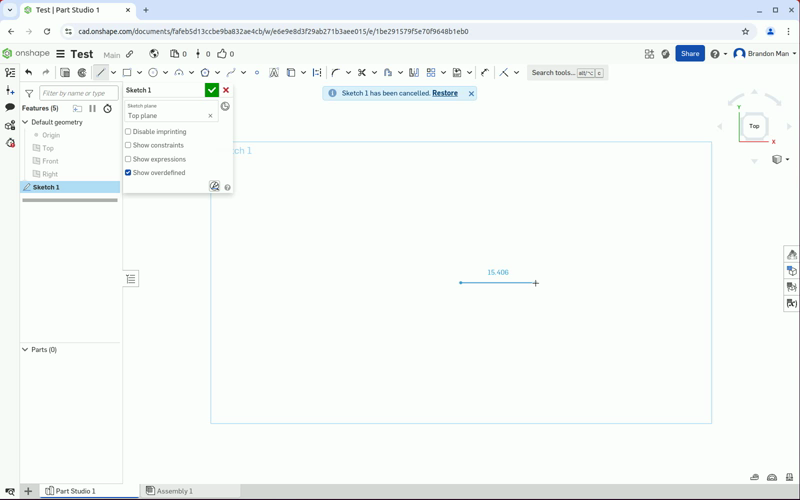
mouse_move(535, 170)
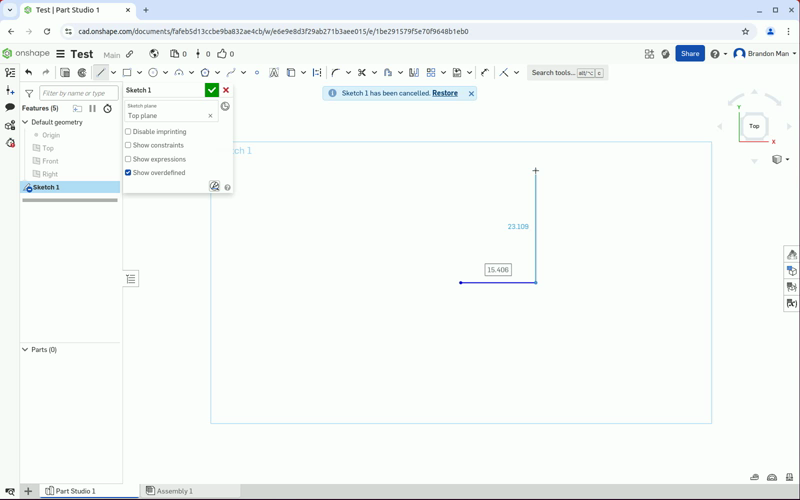
click(535, 170)
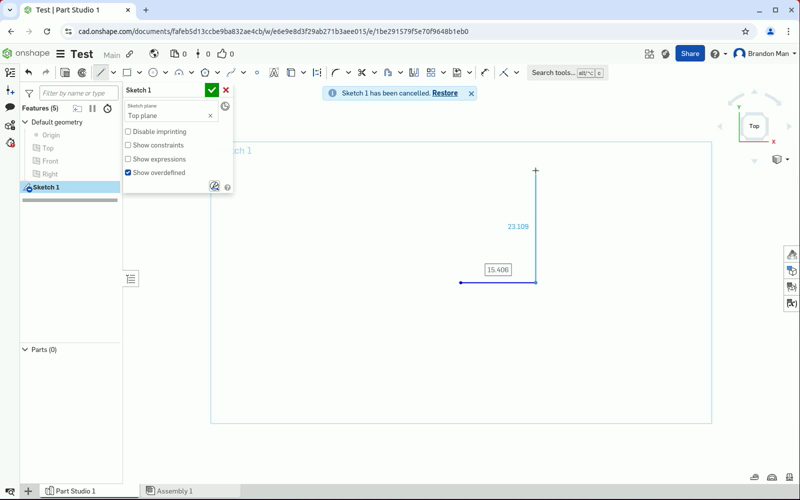
key_up(shift)
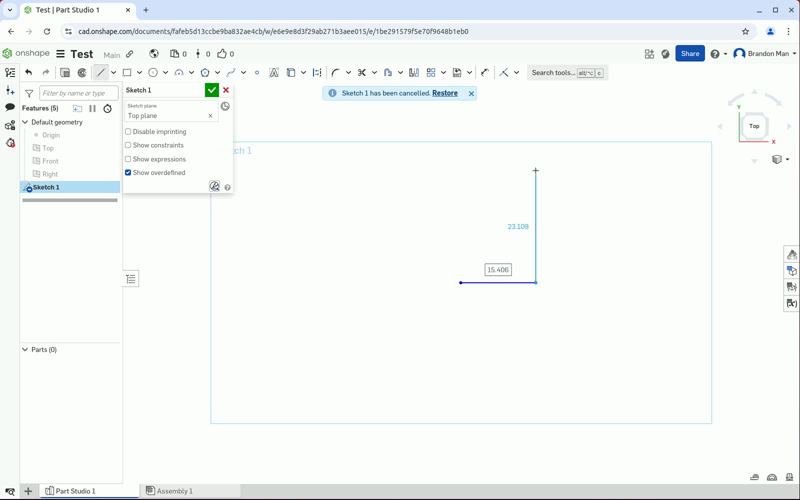
key_down(shift)
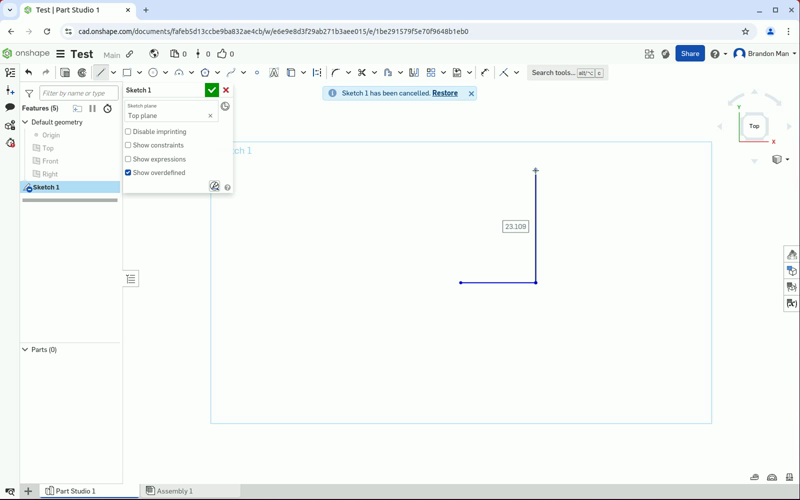
mouse_move(460, 170)
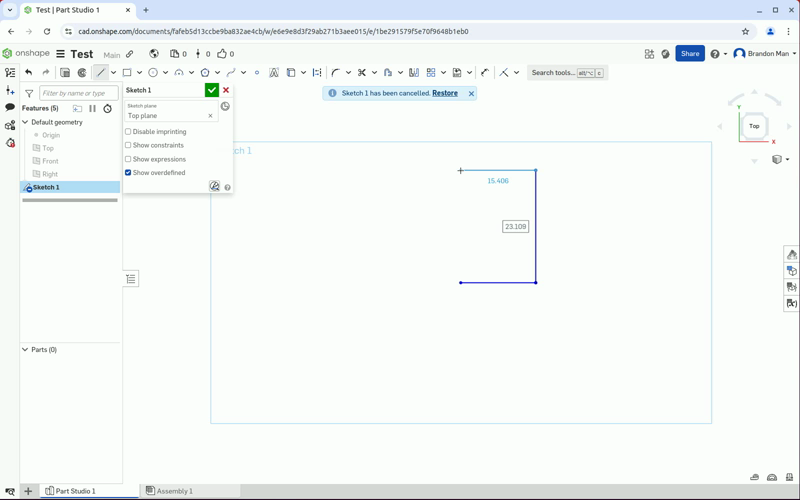
click(460, 170)
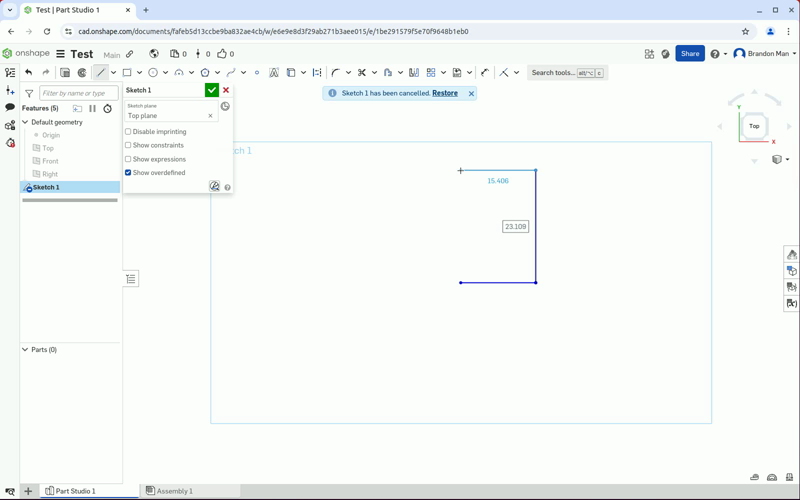
key_up(shift)
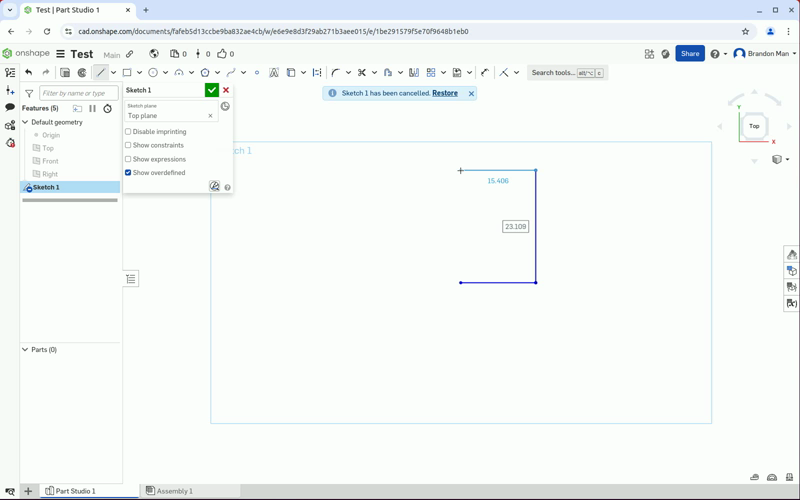
key_down(shift)
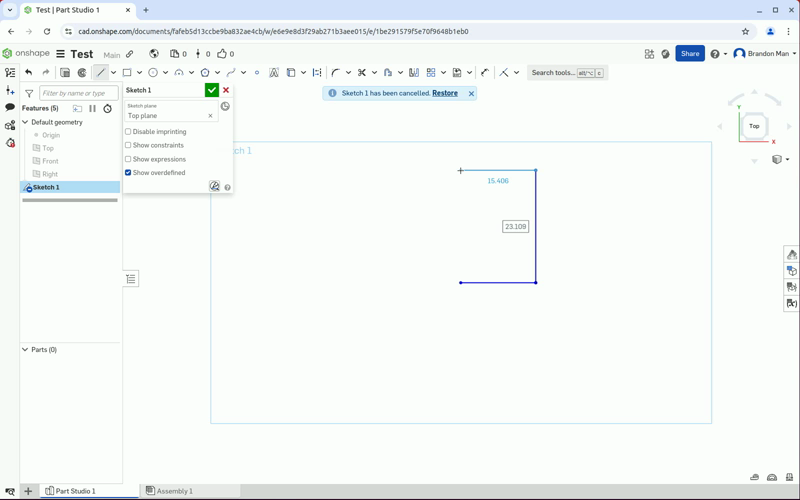
mouse_move(460, 282)
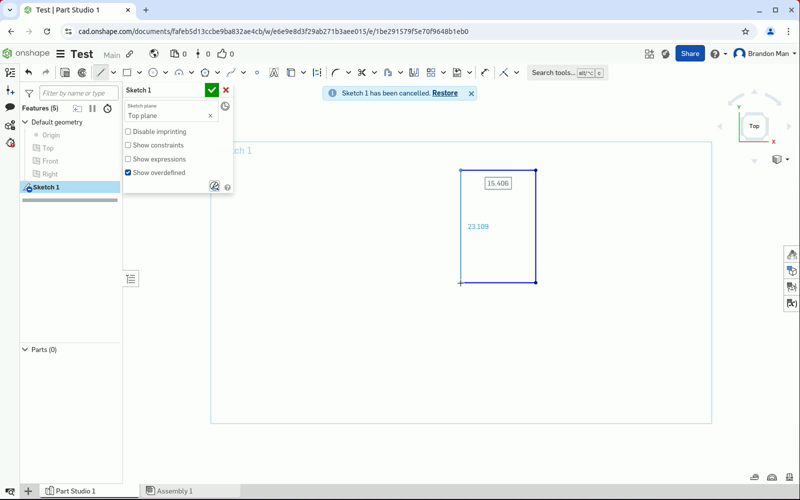
key_up(shift)
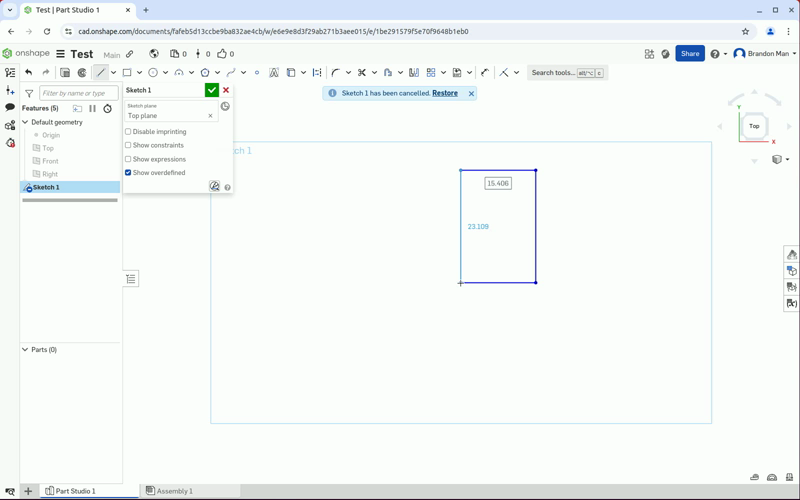
click(460, 282)
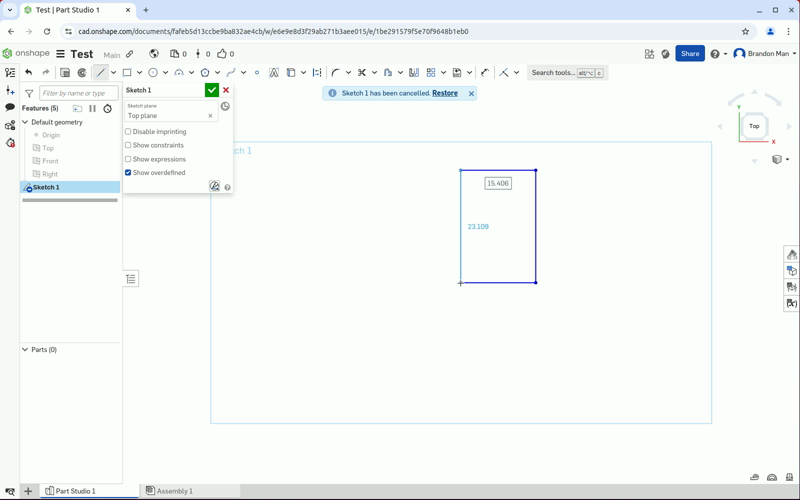
key(esc)
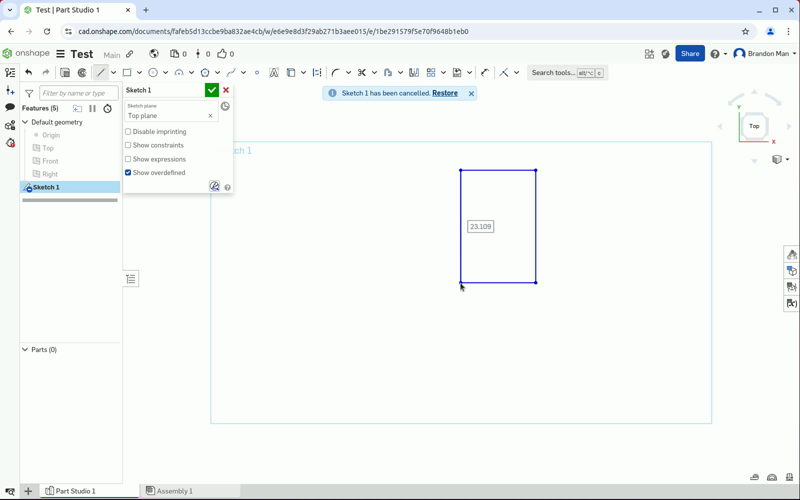
mouse_move(477, 253)
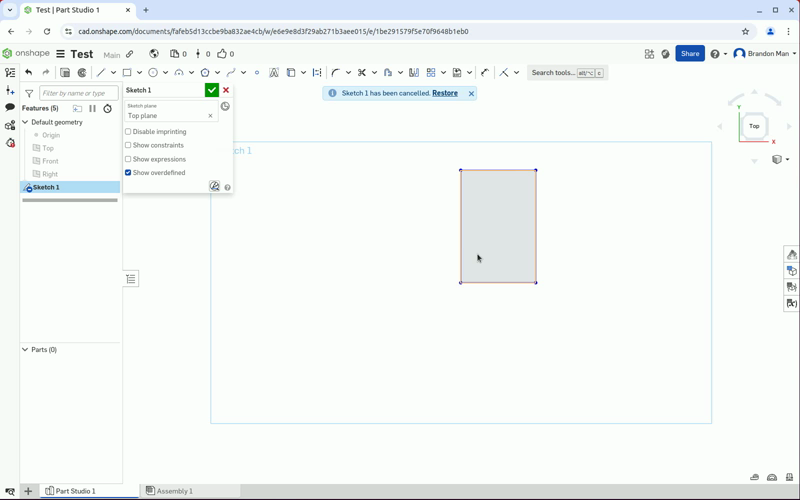
click(477, 253)
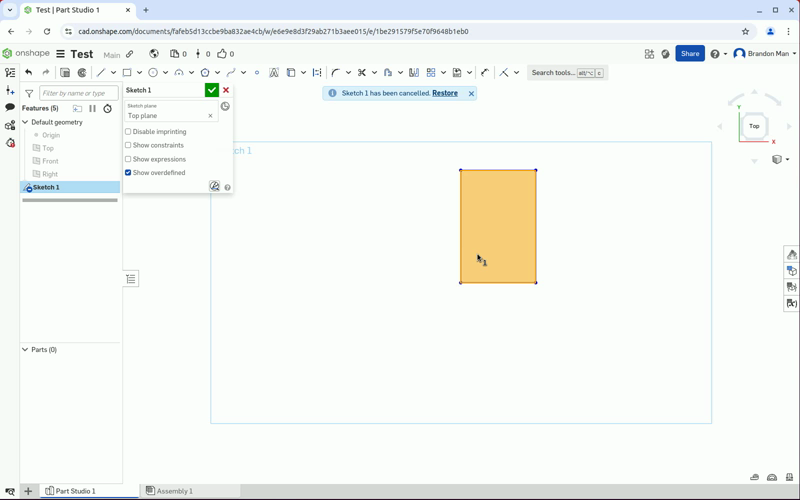
mouse_move(73, 352)
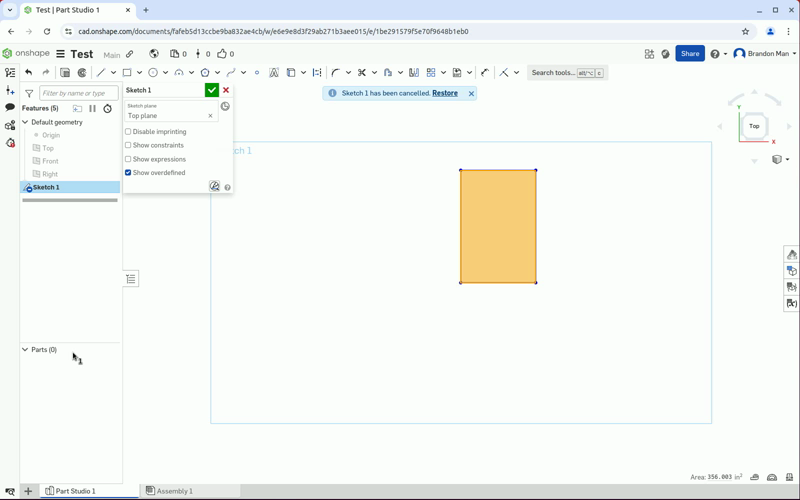
key(shift+y)
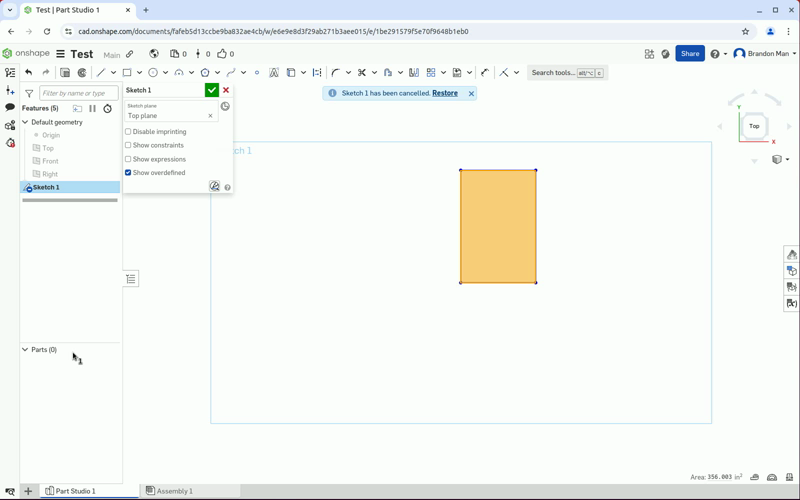
key(shift+e)
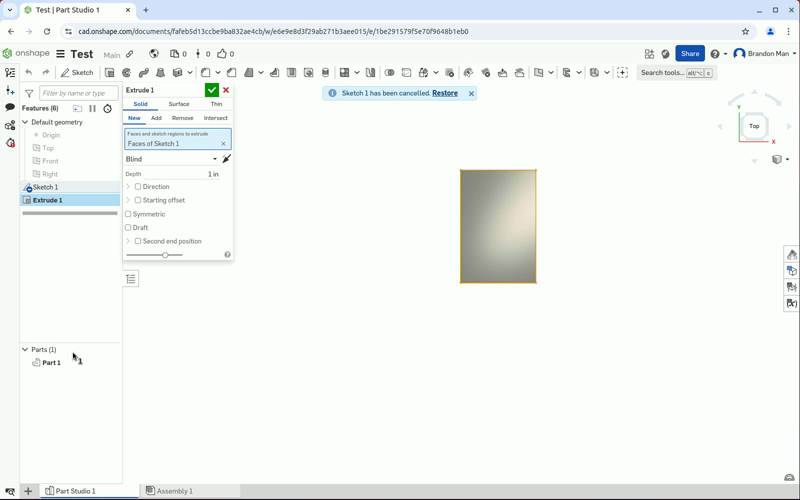
mouse_move(143, 106)
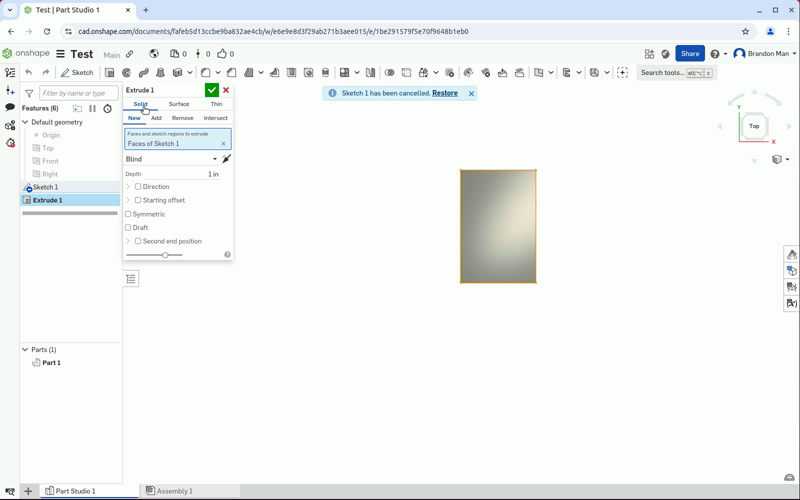
click(143, 106)
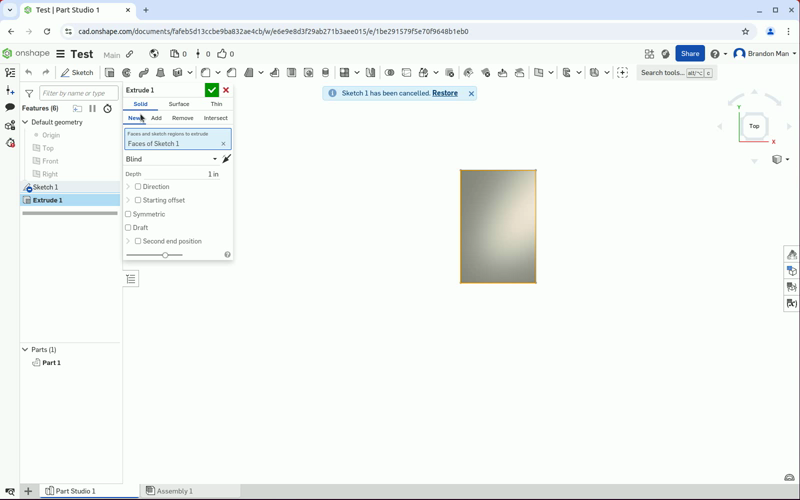
mouse_move(137, 120)
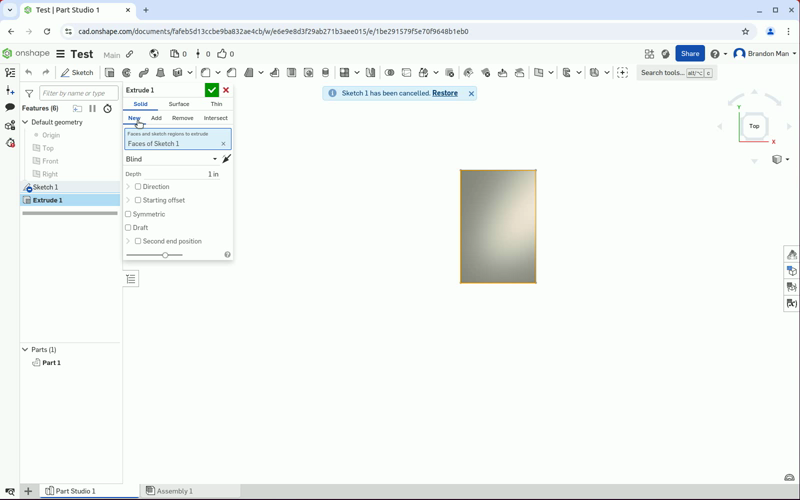
click(137, 120)
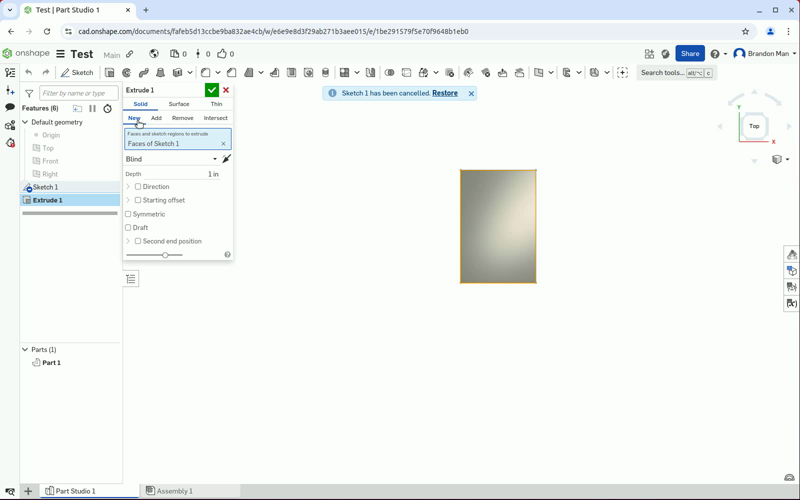
key(tab, 4)
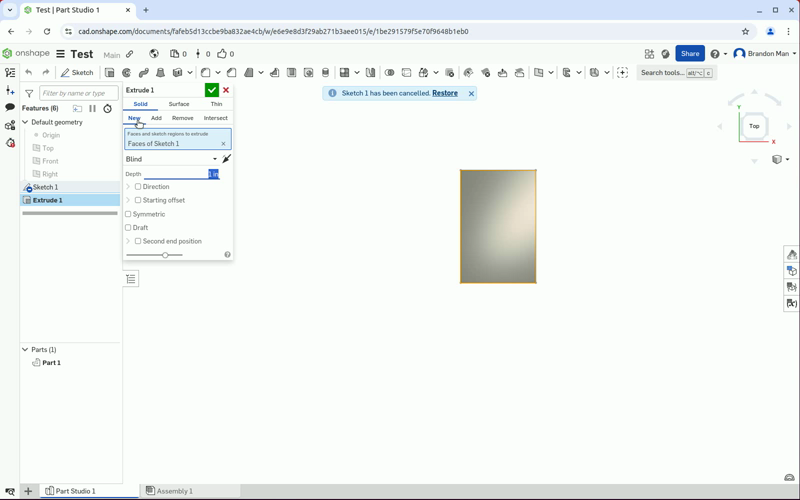
text(9.147)
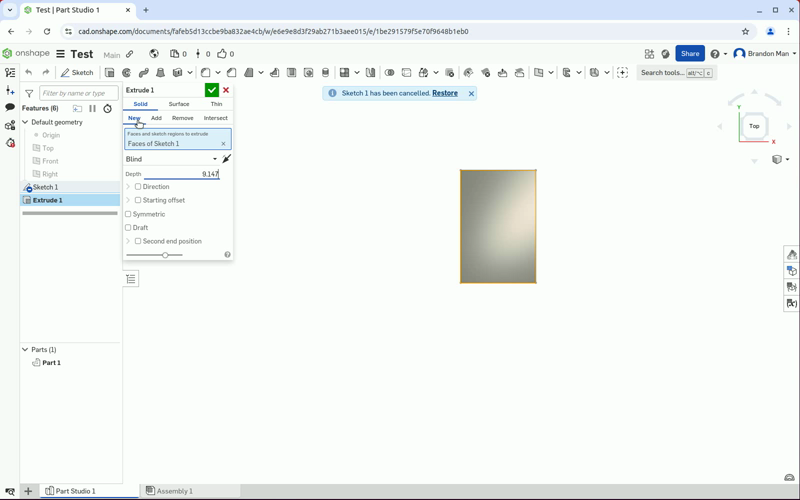
key(enter)
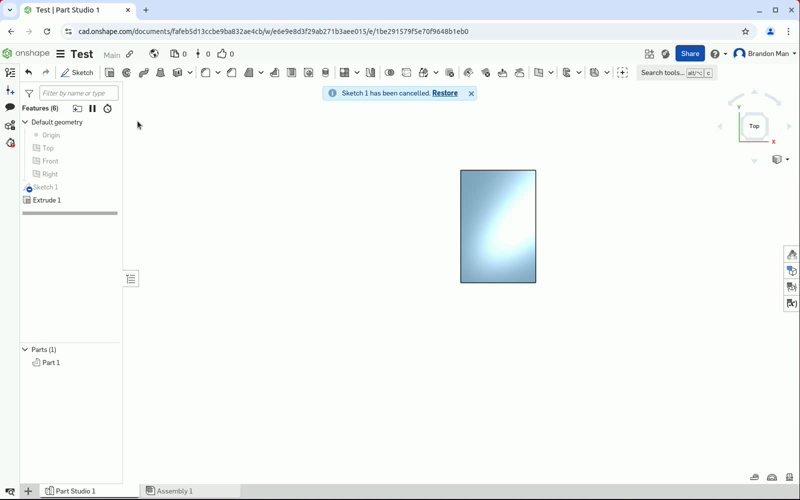
key(shift+h)
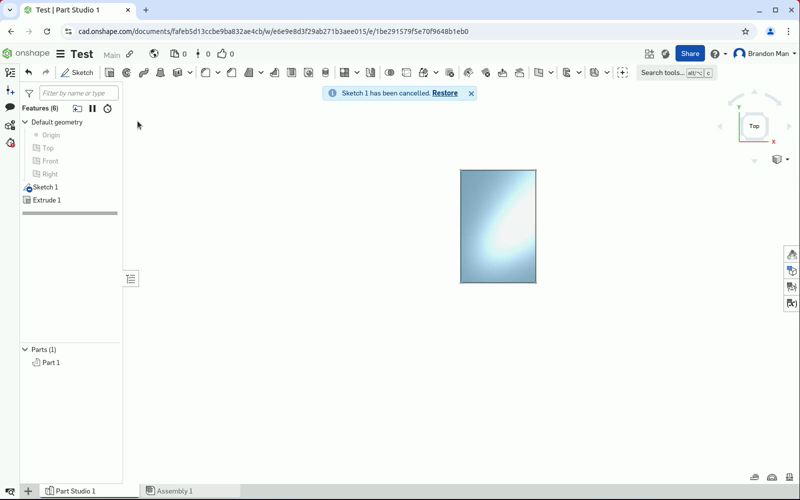
key(shift+h)
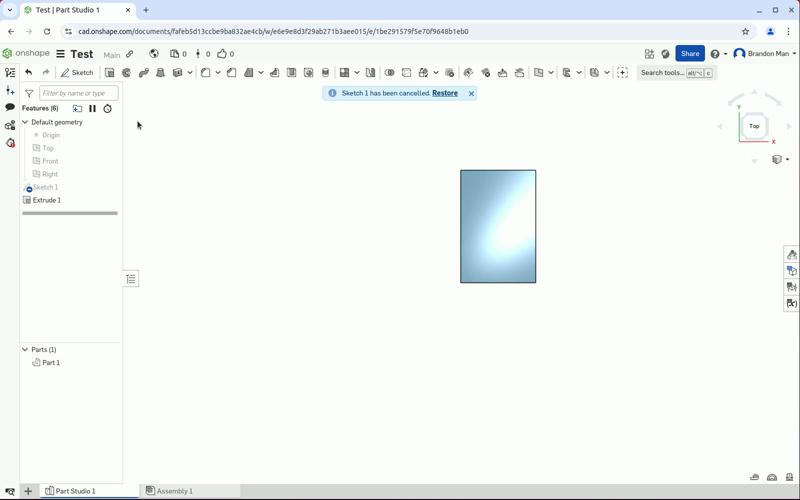
mouse_move(73, 189)
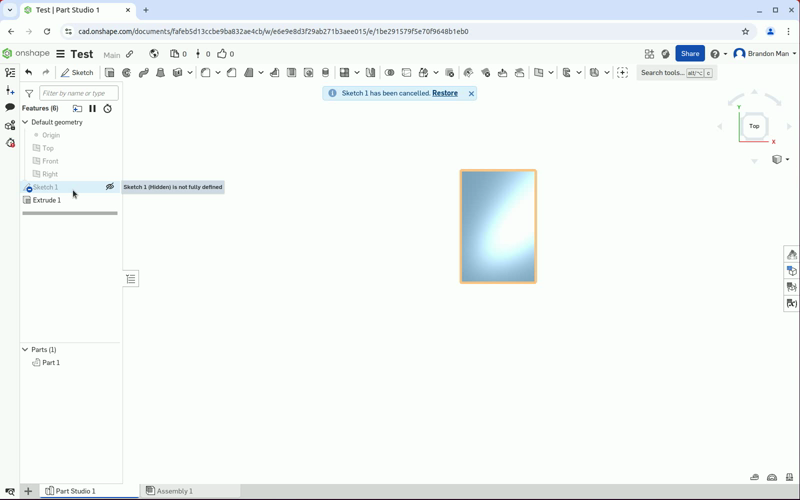
click(73, 189)
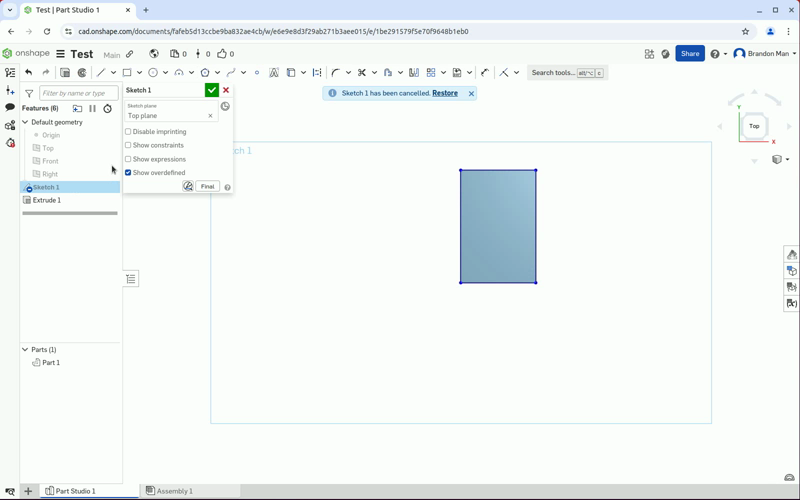
mouse_move(229, 92)
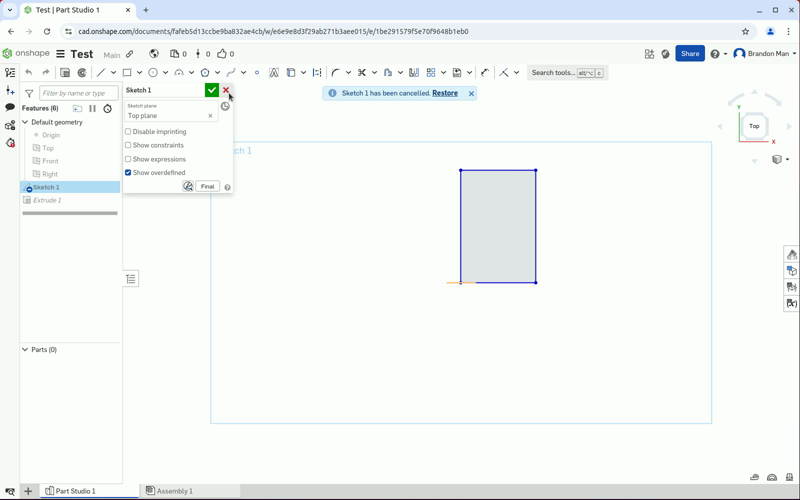
click(229, 92)
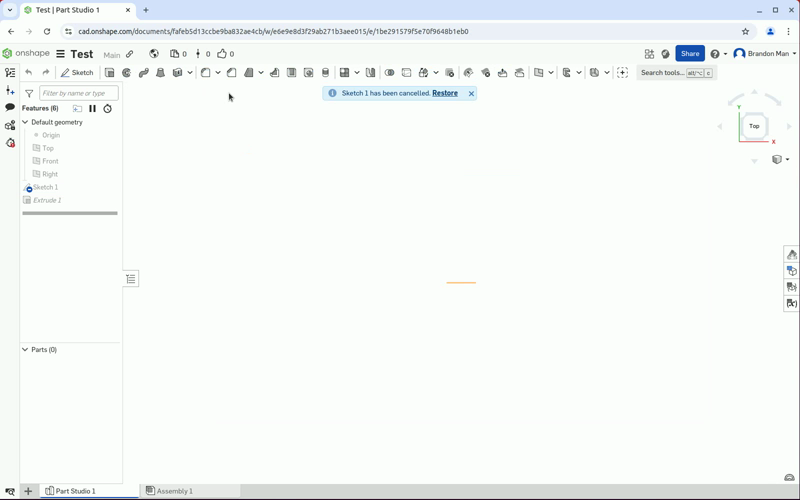
mouse_move(541, 75)
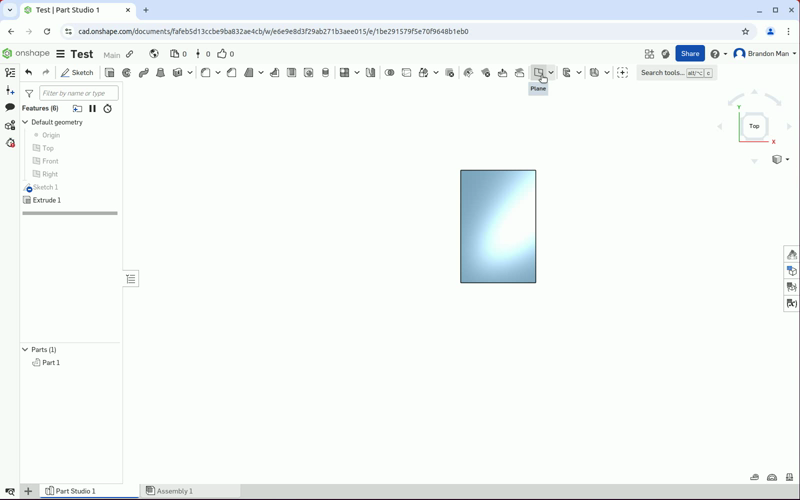
click(541, 75)
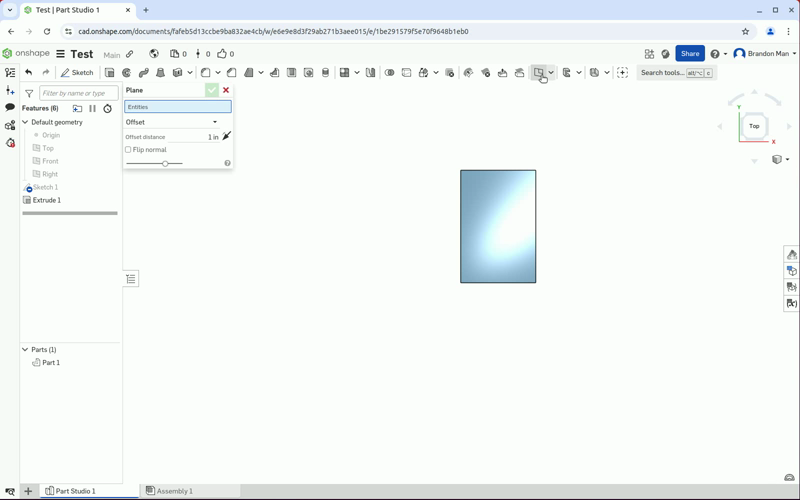
mouse_move(73, 150)
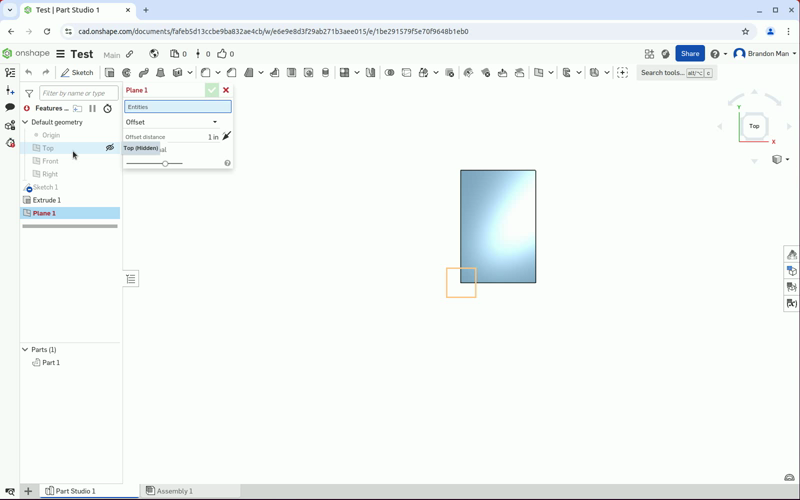
click(73, 150)
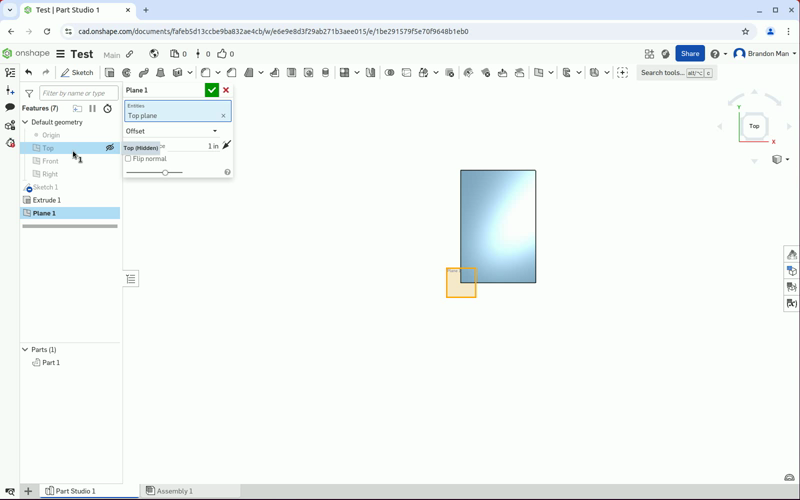
key(tab, 2)
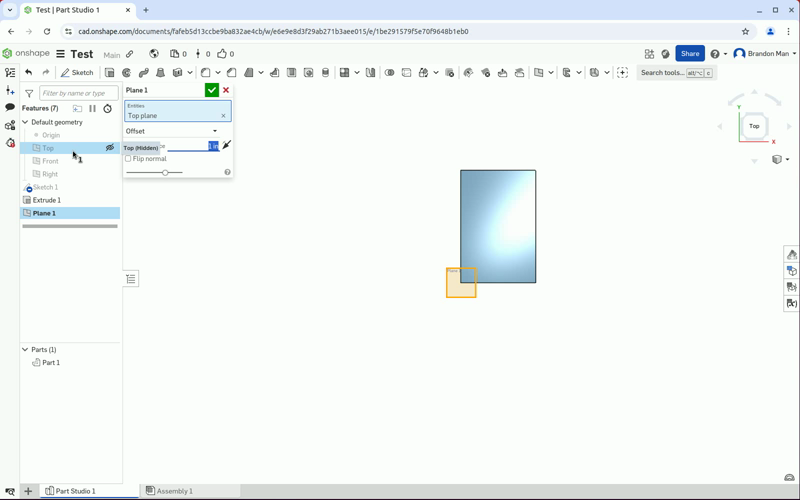
text(9.151)
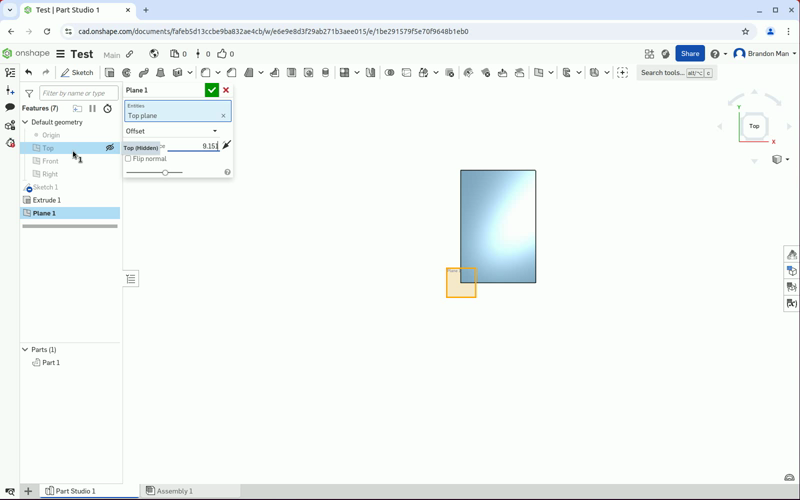
key(enter, 2)
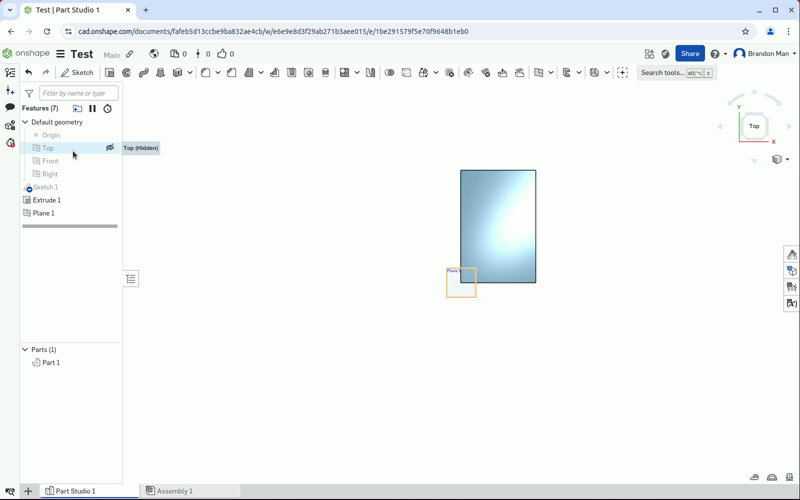
key(shift+s)
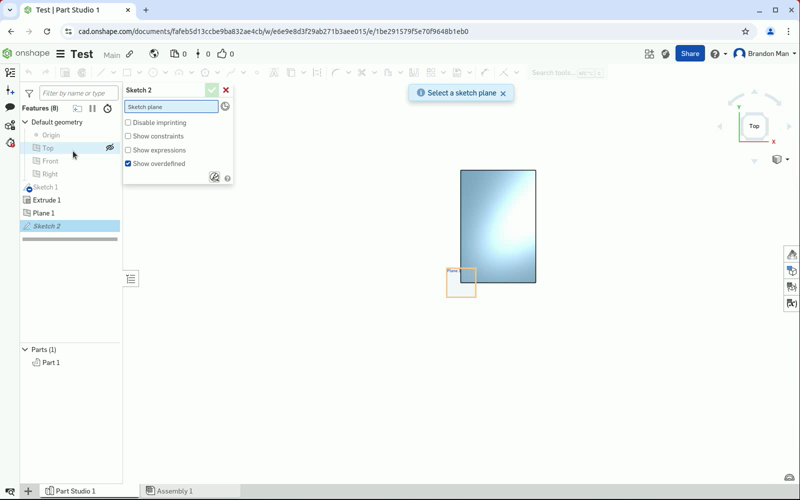
mouse_move(73, 215)
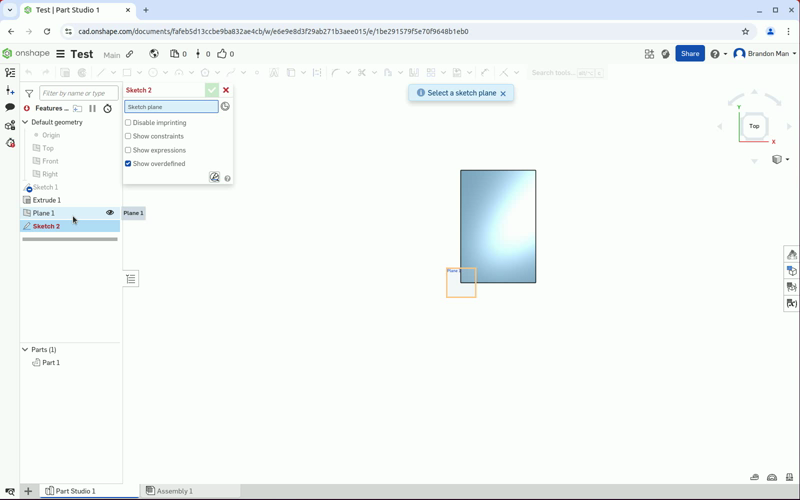
click(73, 215)
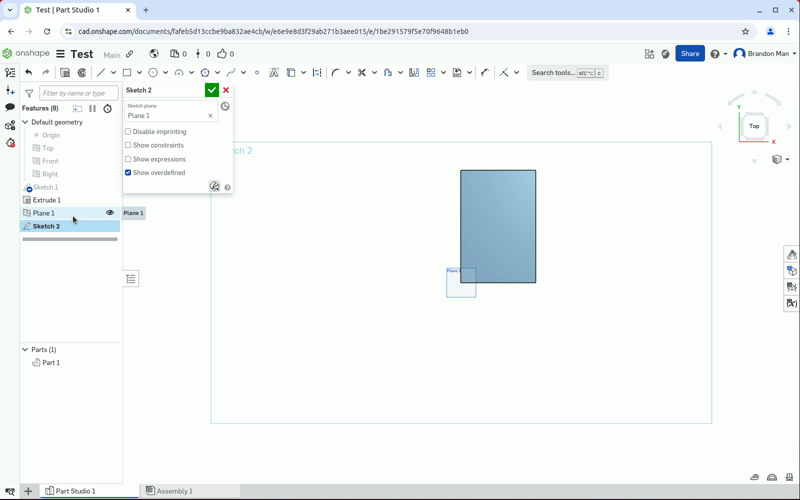
mouse_move(73, 352)
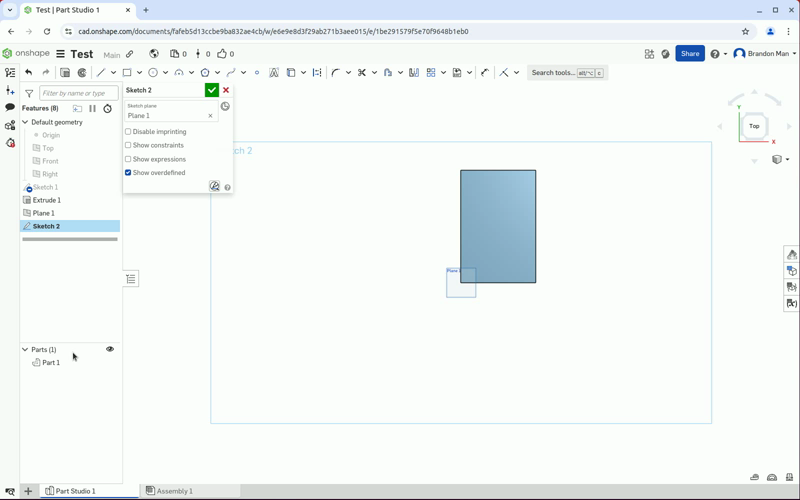
key(y)
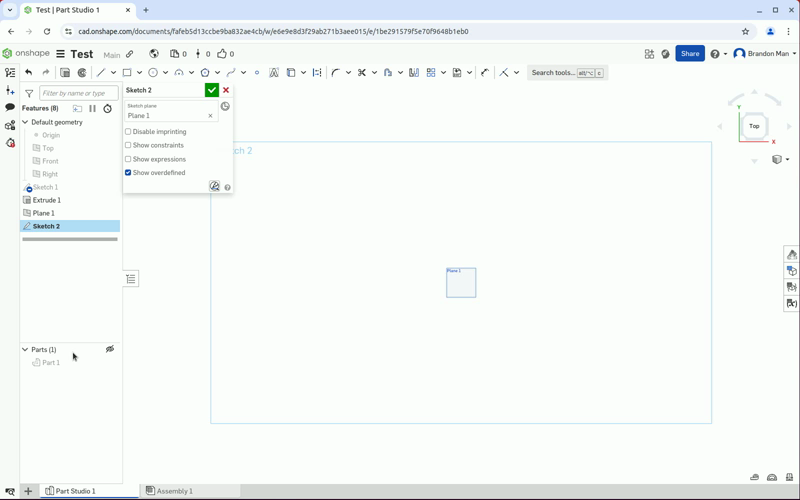
key(l)
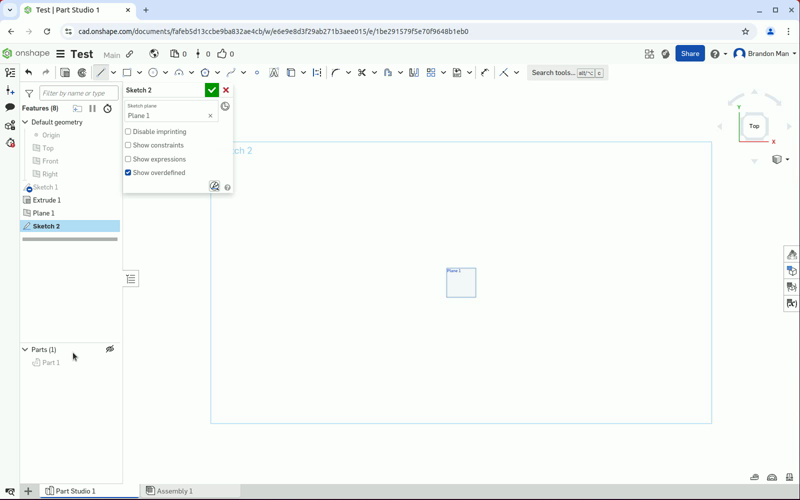
key_down(shift)
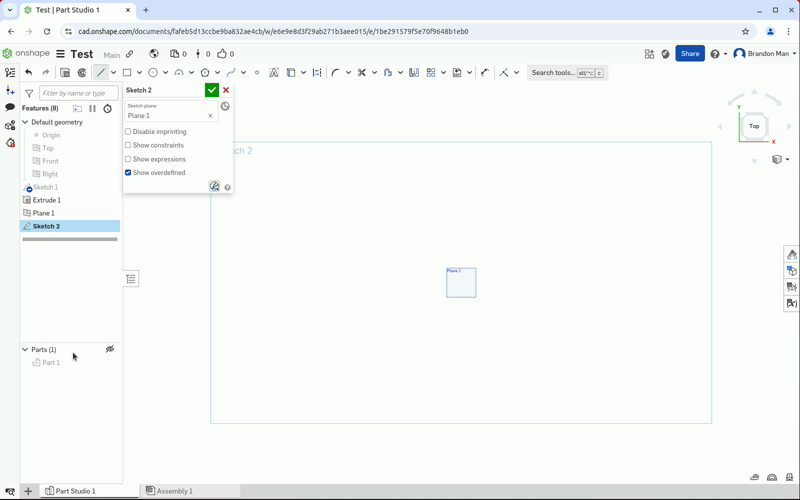
mouse_move(460, 282)
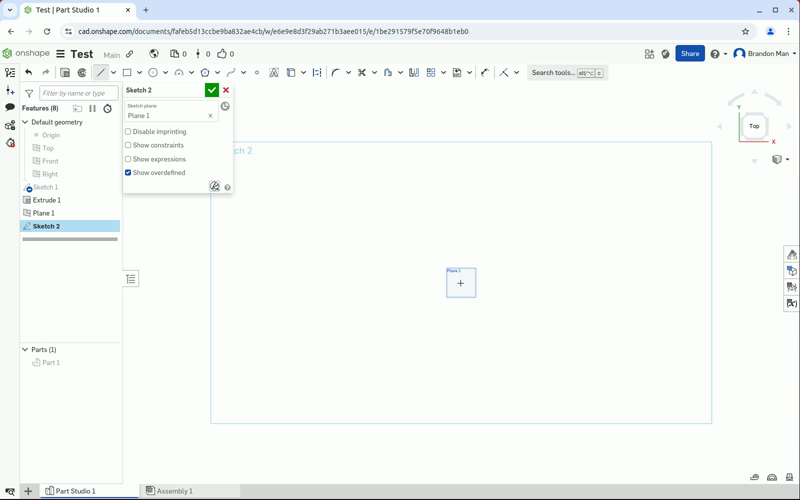
click(460, 282)
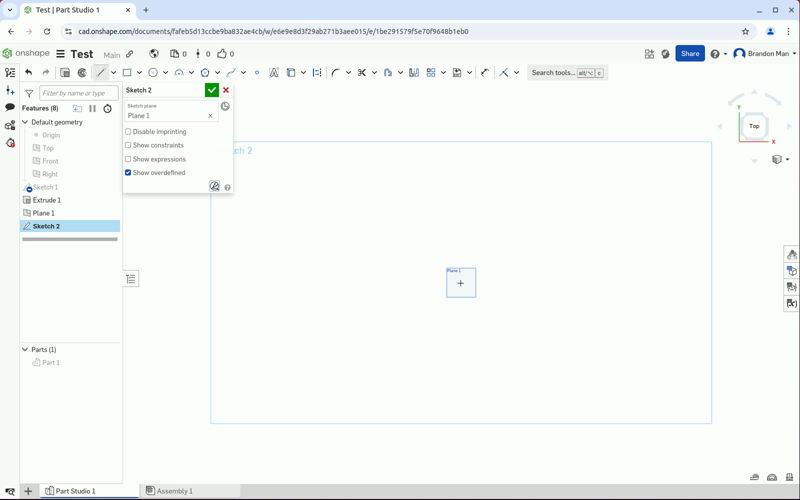
key_up(shift)
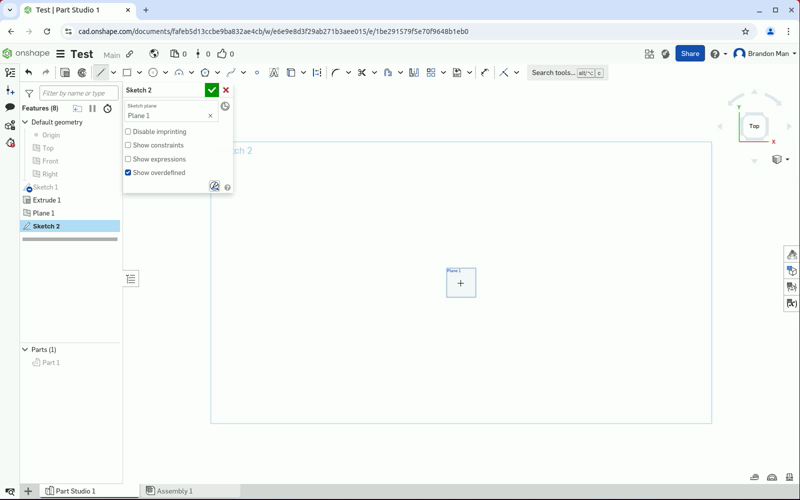
key_down(shift)
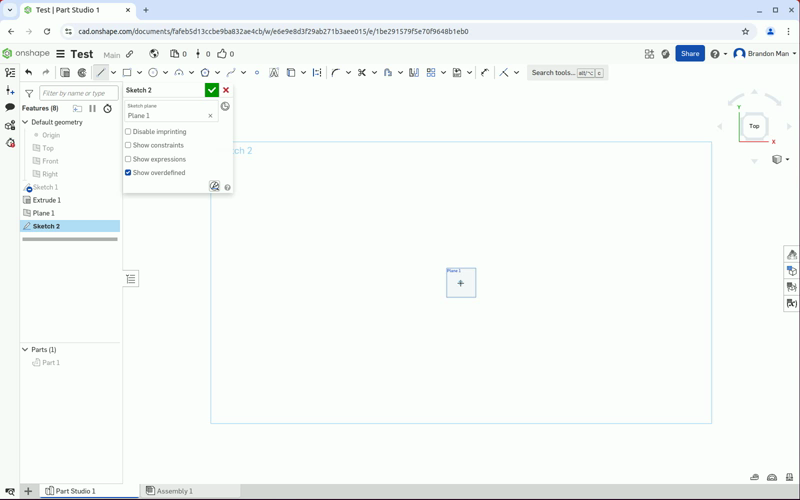
mouse_move(490, 282)
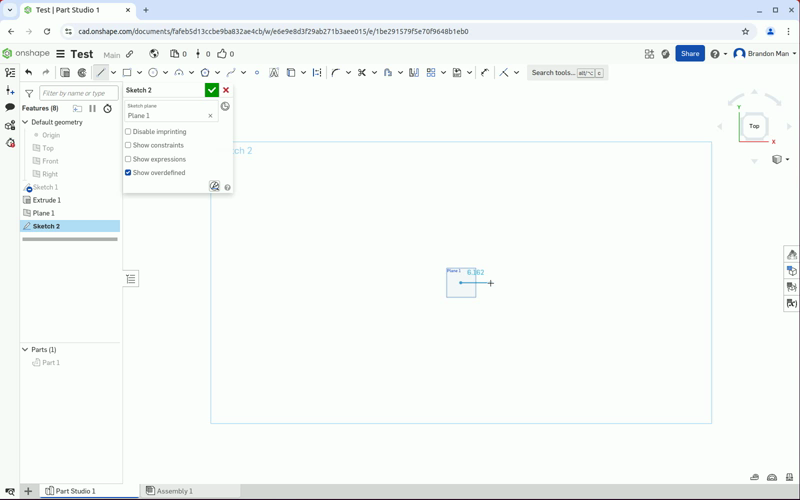
mouse_move(483, 282)
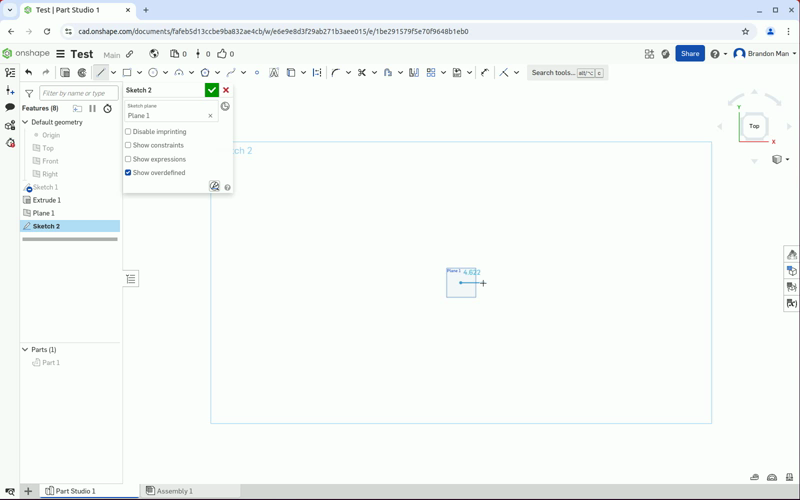
click(483, 282)
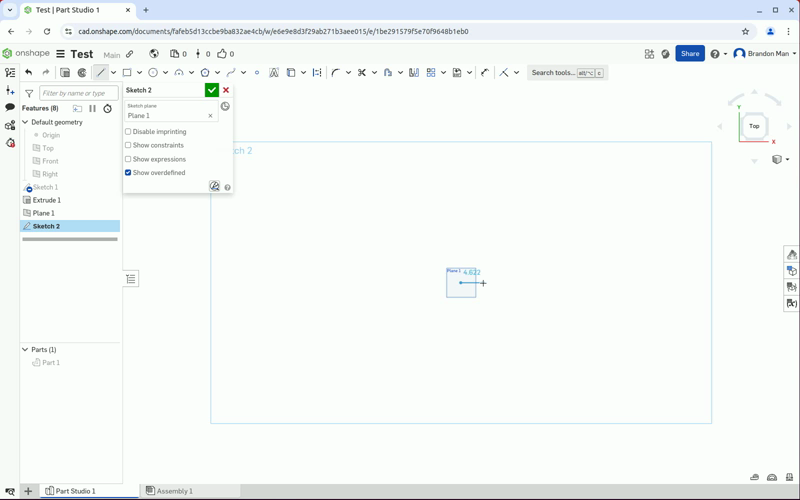
key_up(shift)
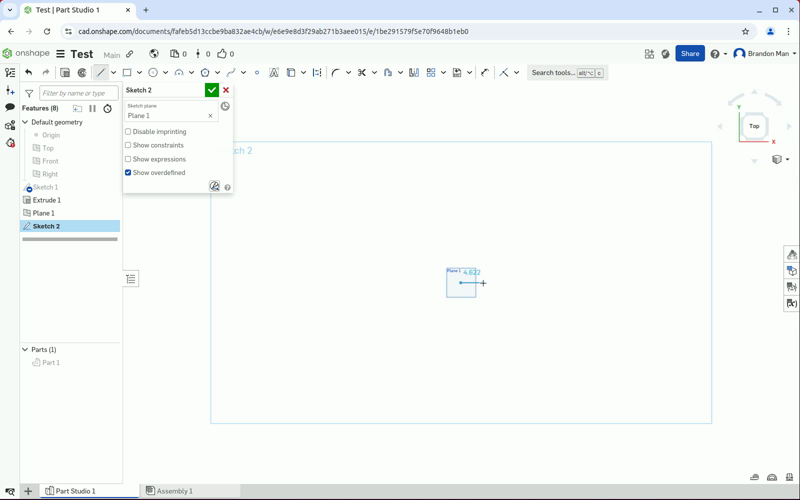
key_down(shift)
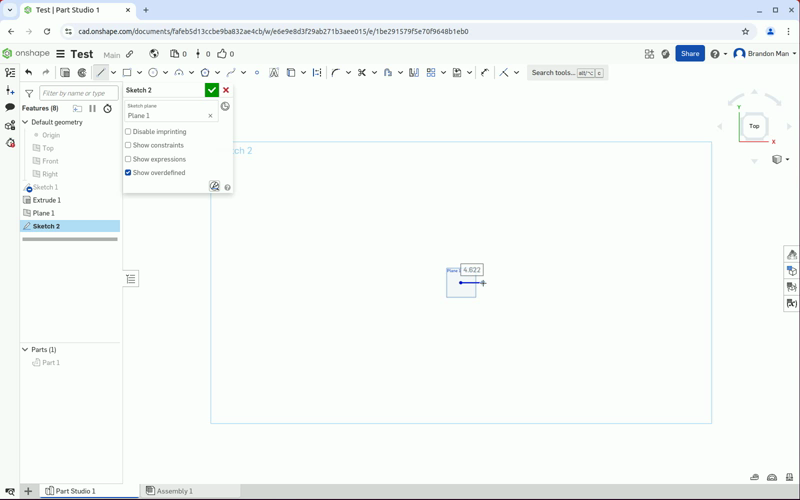
mouse_move(483, 170)
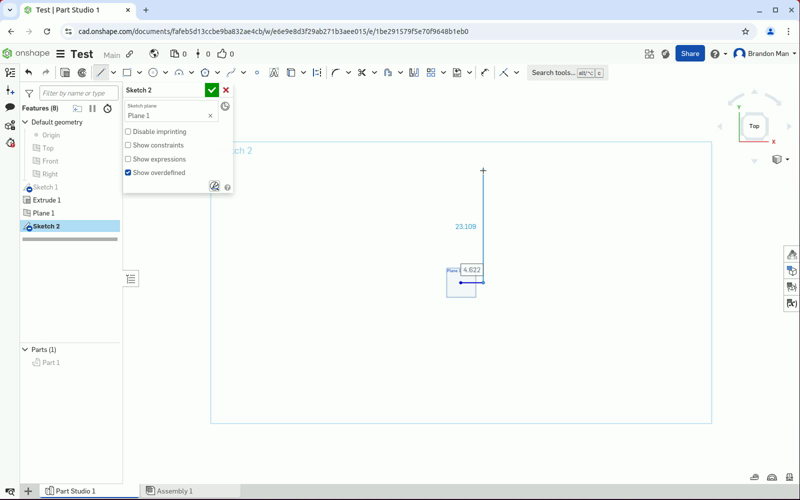
click(483, 170)
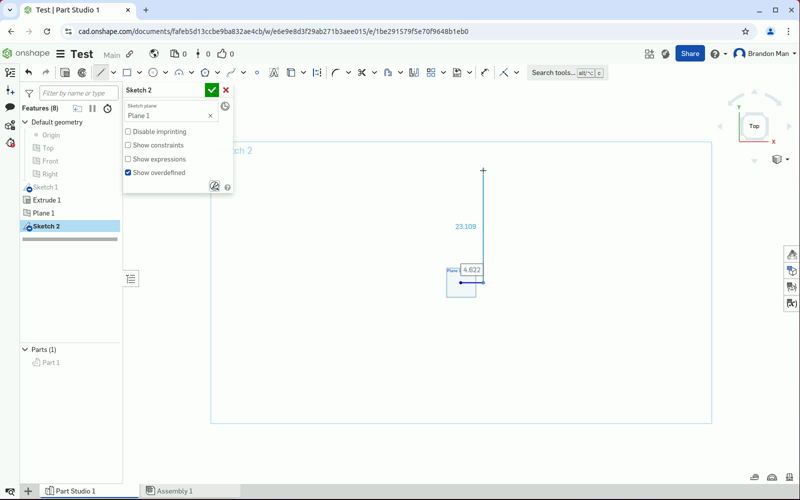
key_up(shift)
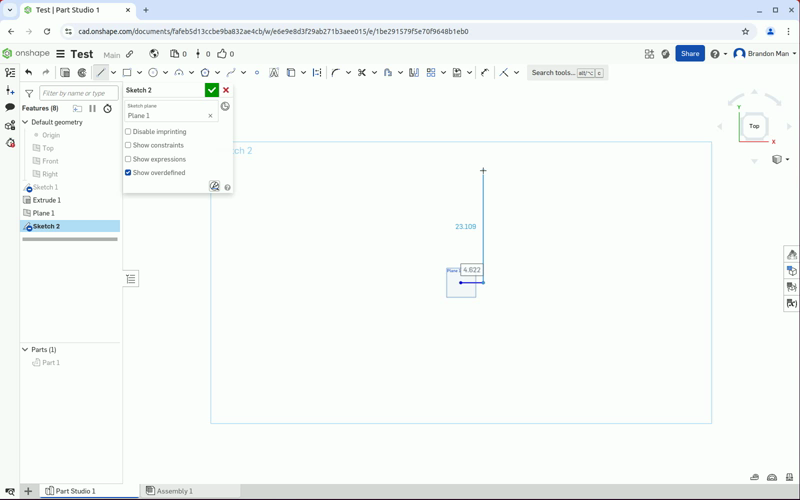
key_down(shift)
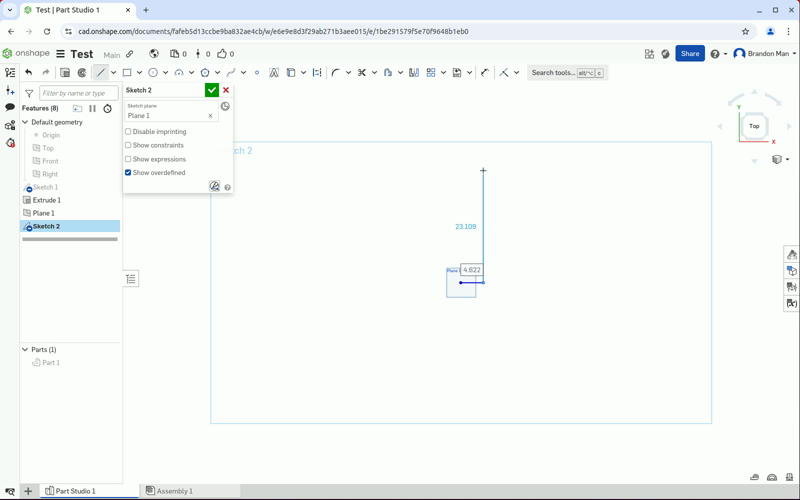
mouse_move(513, 170)
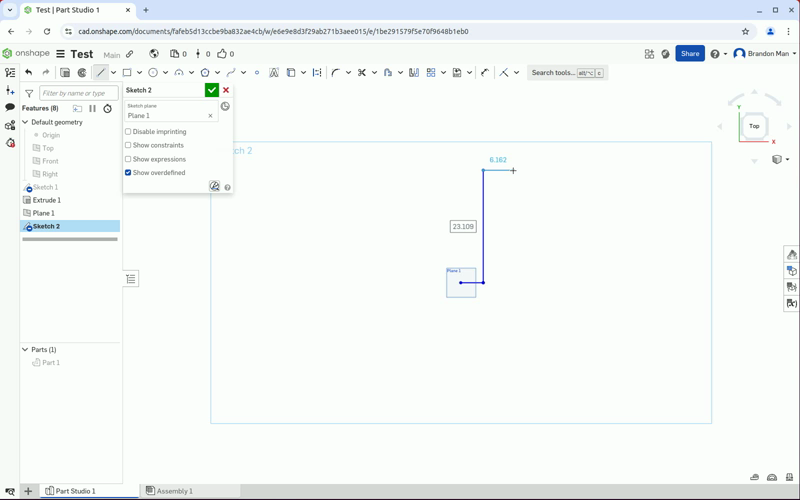
mouse_move(460, 170)
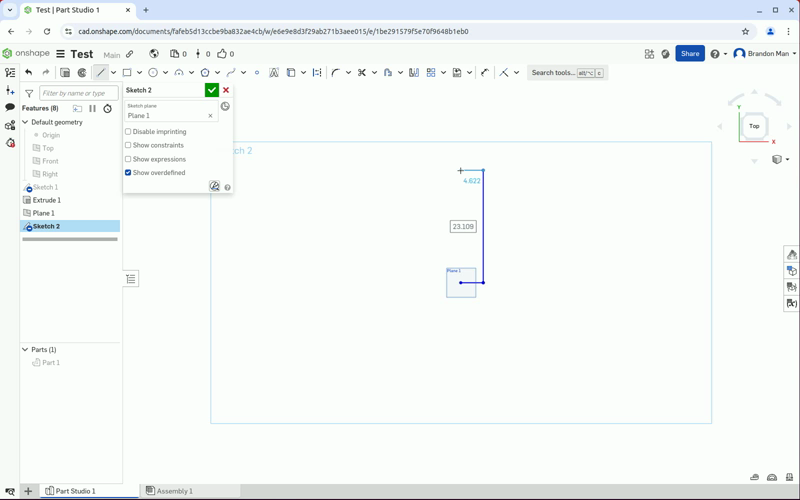
click(460, 170)
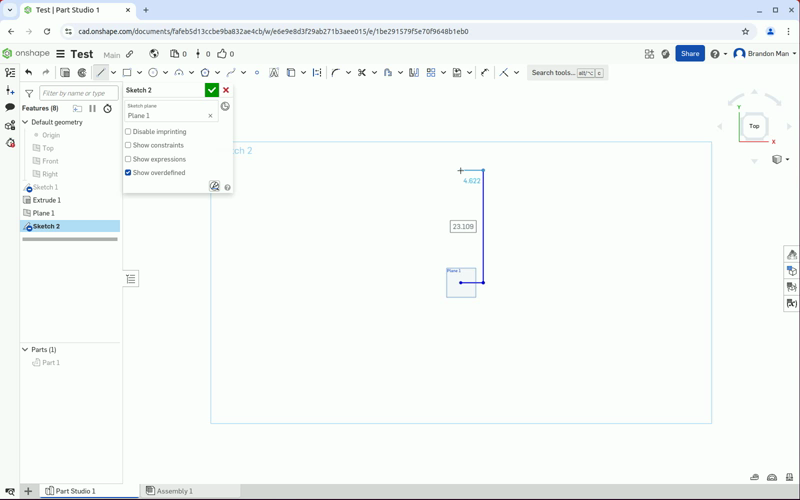
key_up(shift)
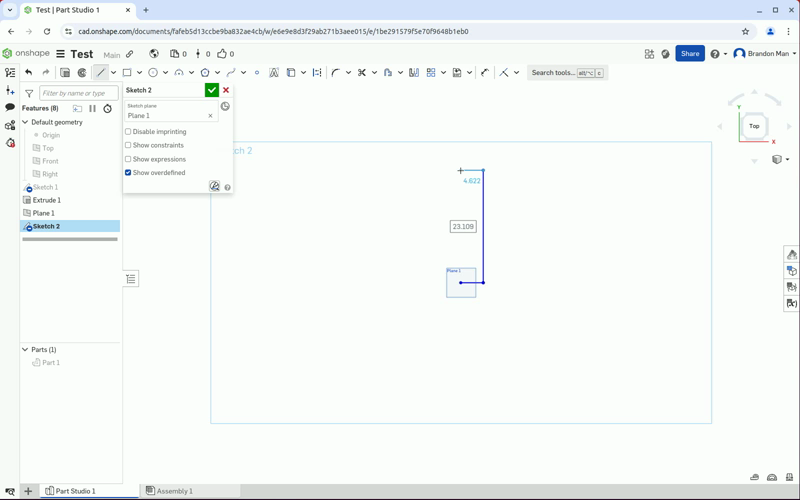
key_down(shift)
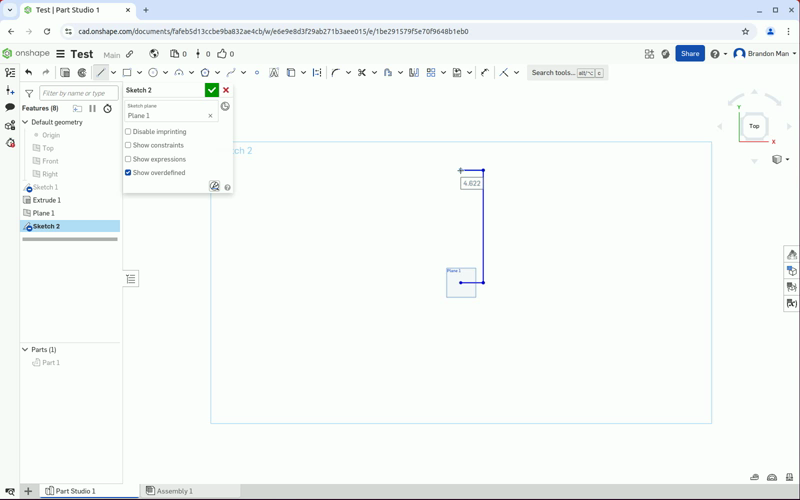
mouse_move(460, 282)
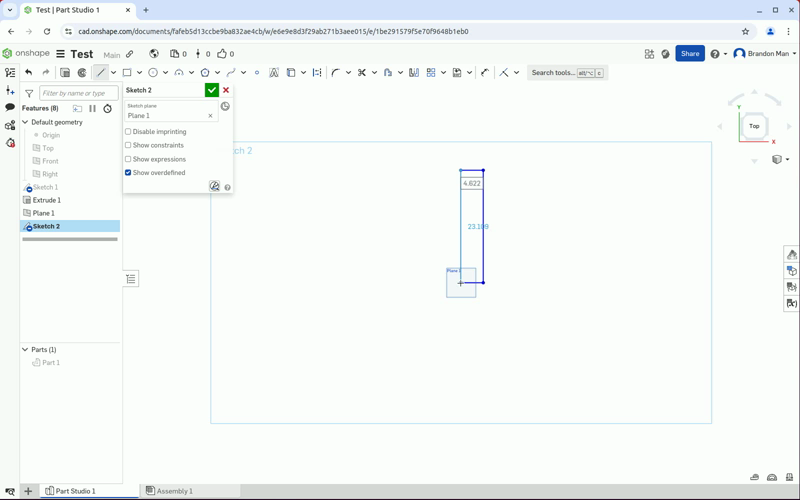
key_up(shift)
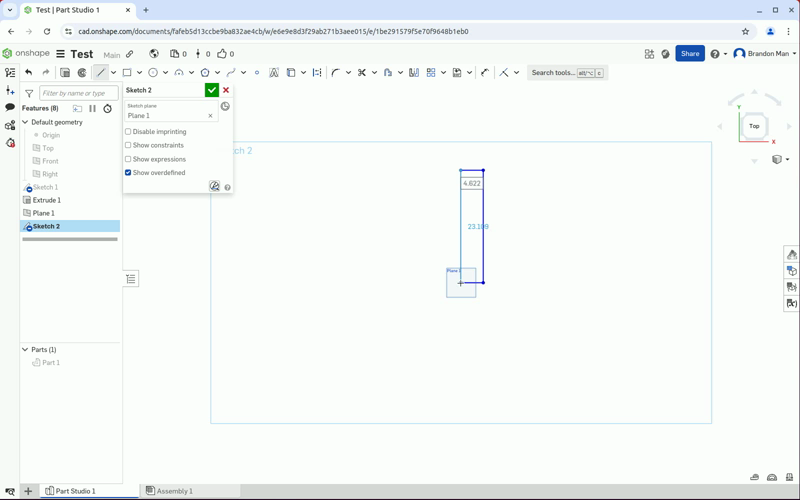
click(460, 282)
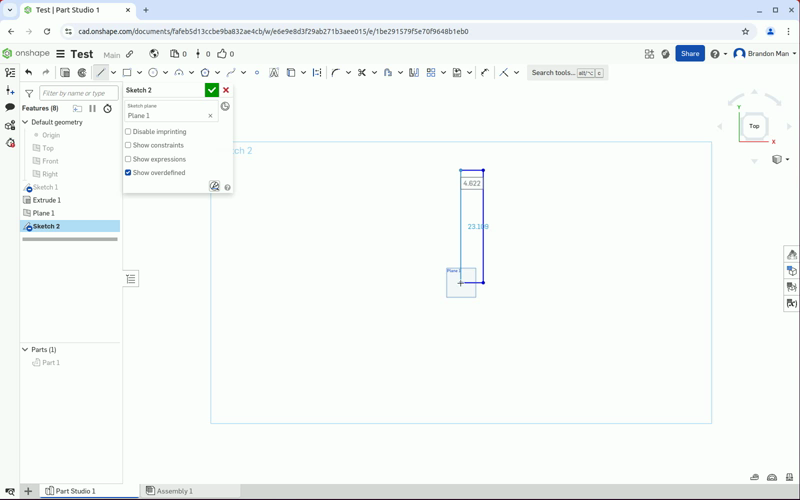
key(esc)
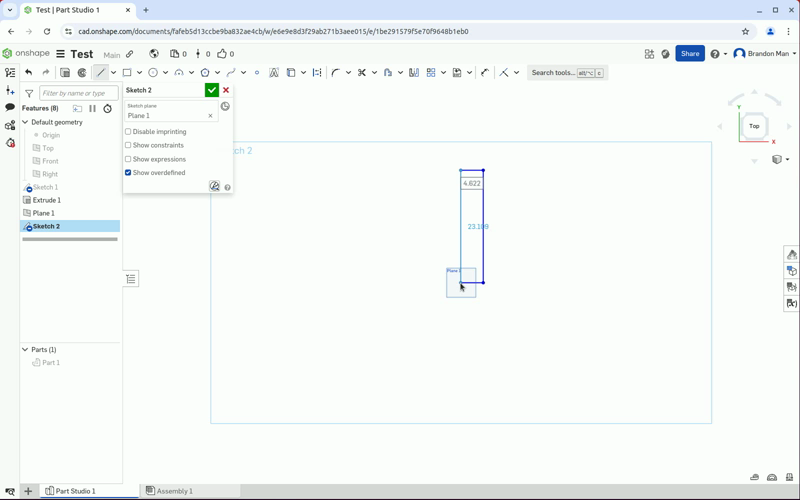
mouse_move(472, 202)
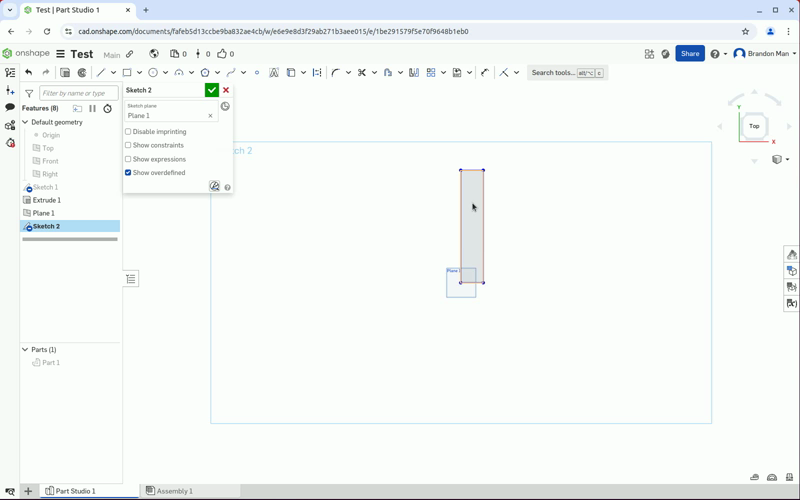
click(472, 202)
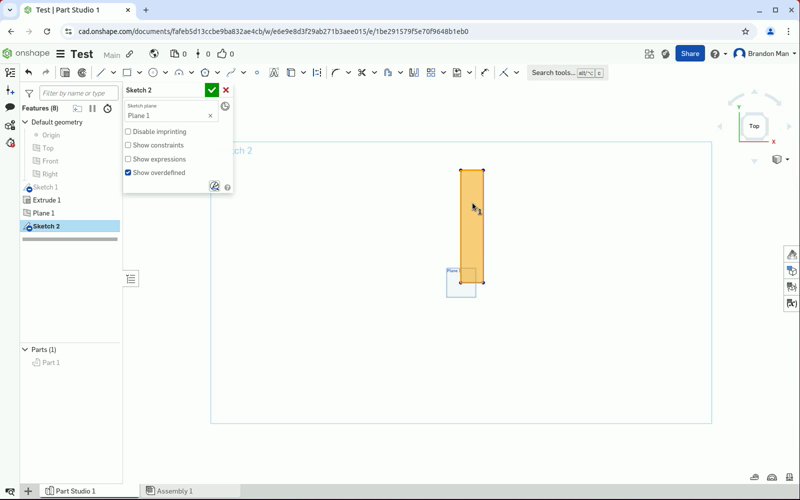
mouse_move(73, 352)
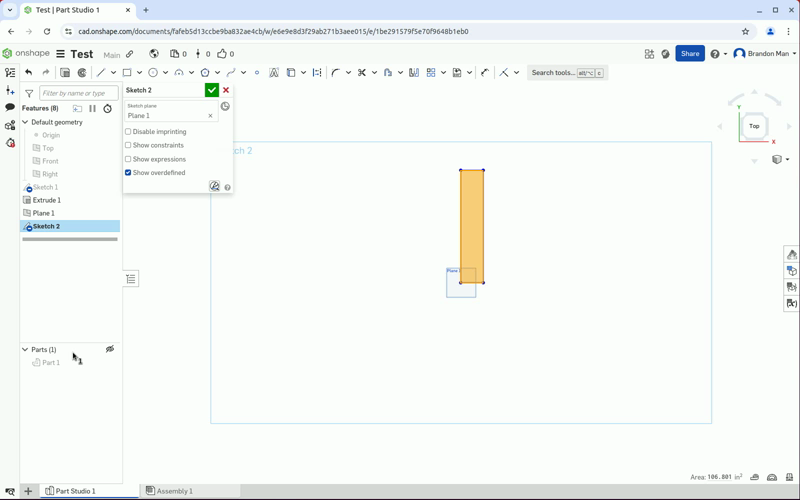
key(shift+y)
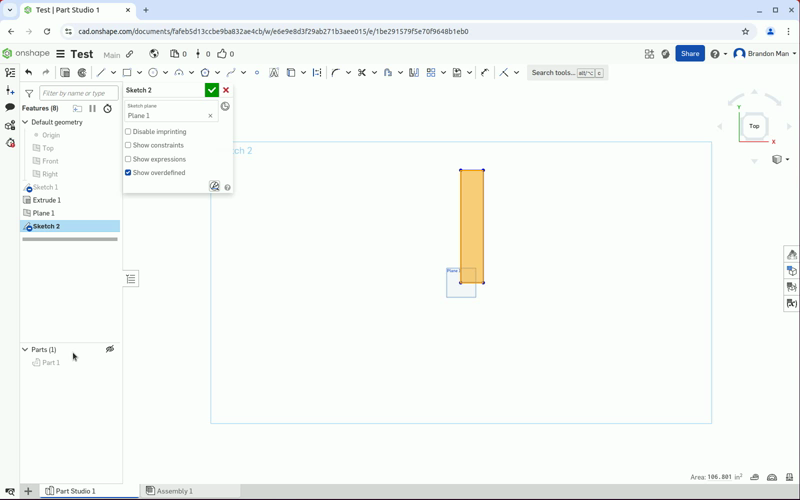
key(shift+e)
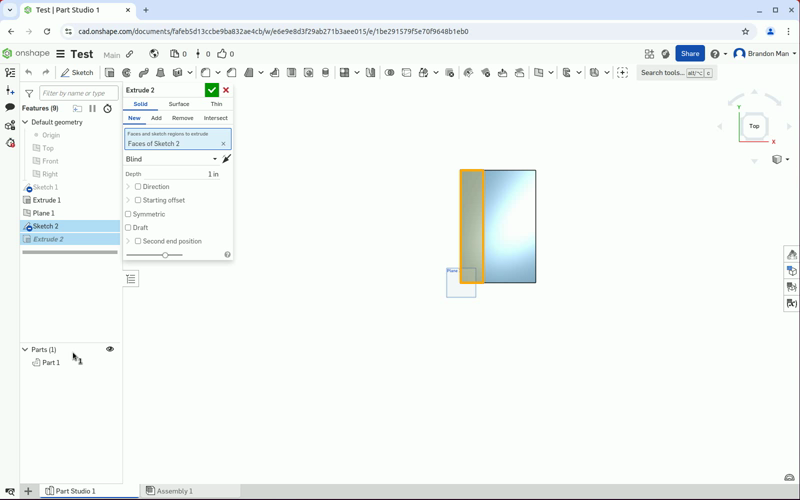
mouse_move(143, 106)
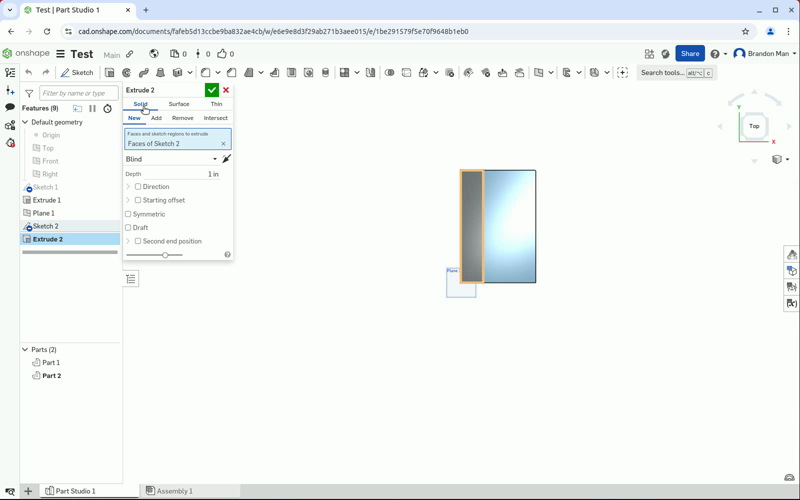
click(143, 106)
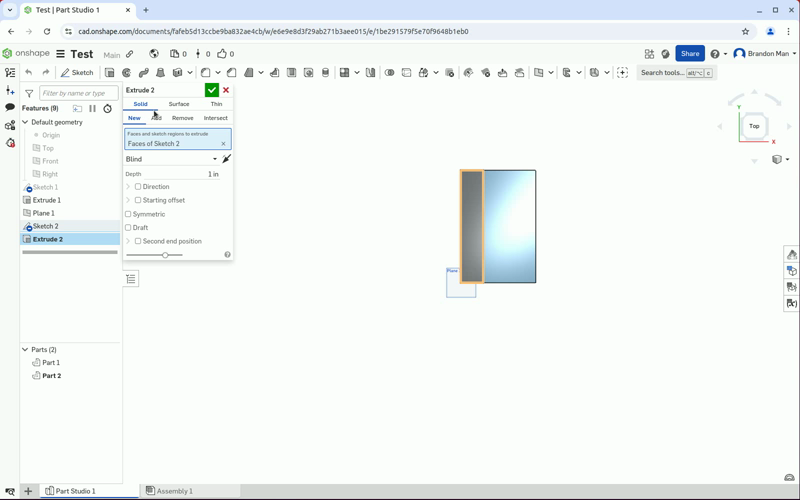
mouse_move(186, 120)
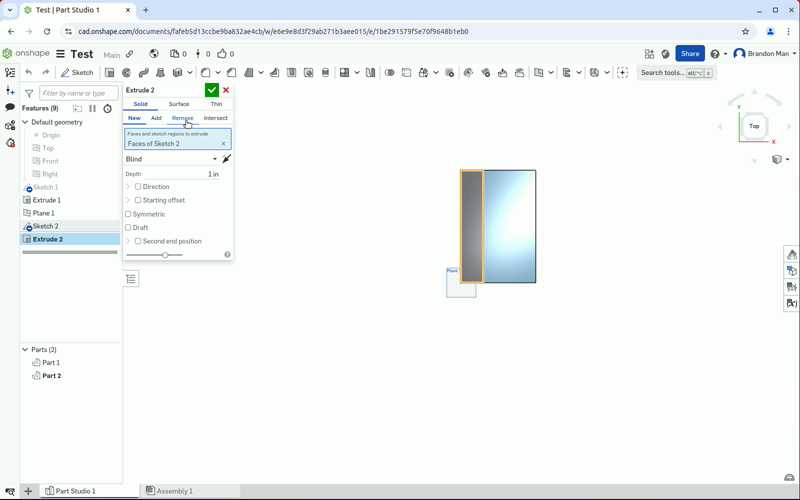
click(186, 120)
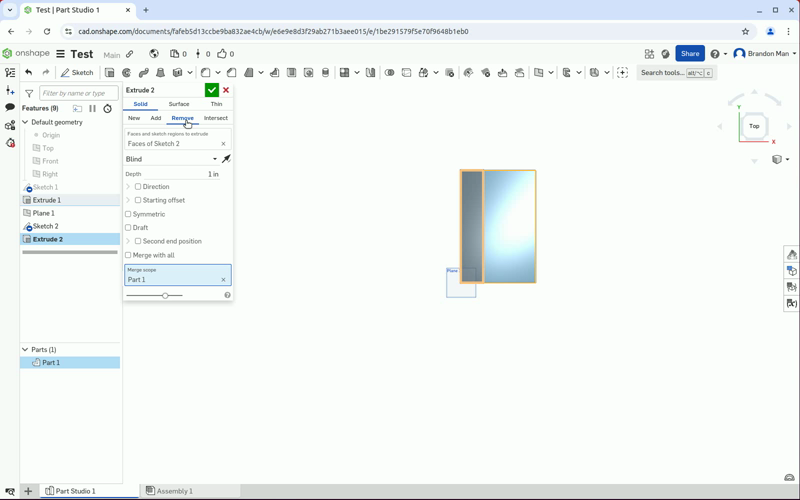
key(tab, 4)
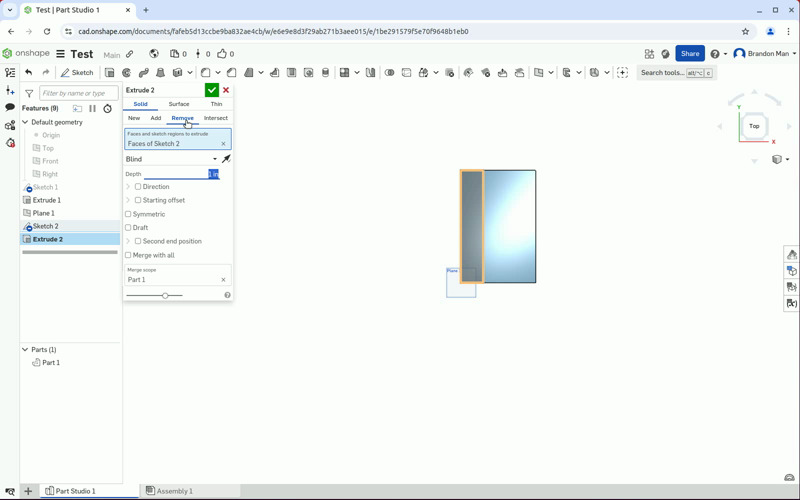
text(4.574)
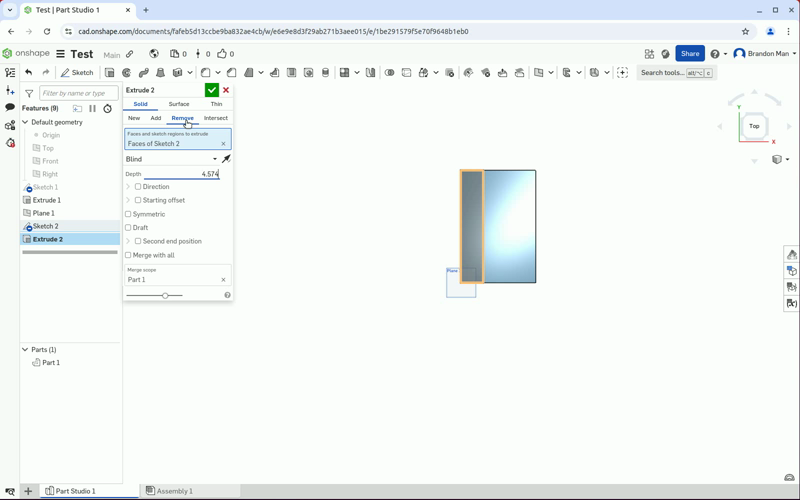
key(tab, 6)
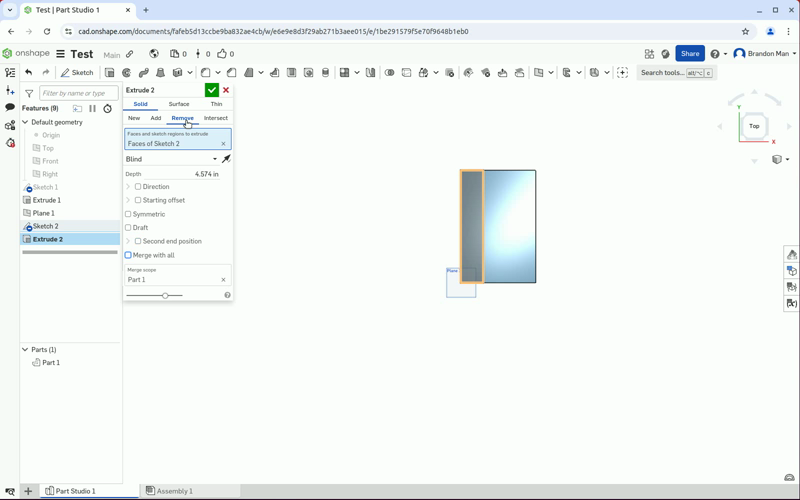
key(space)
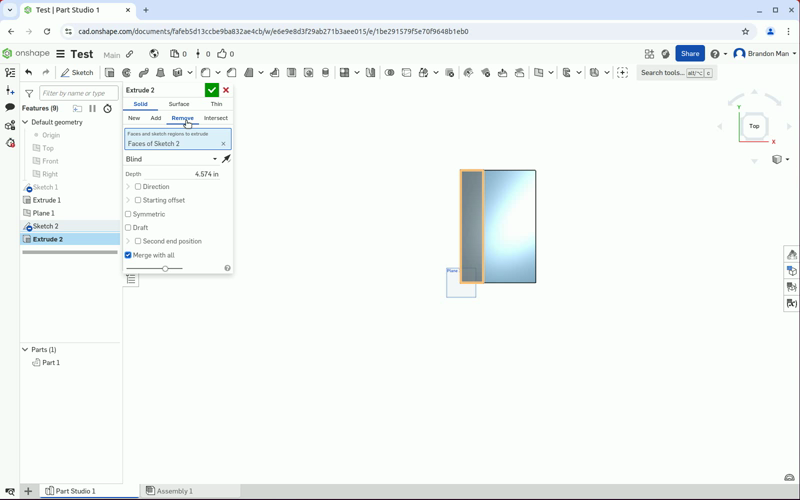
key(enter)
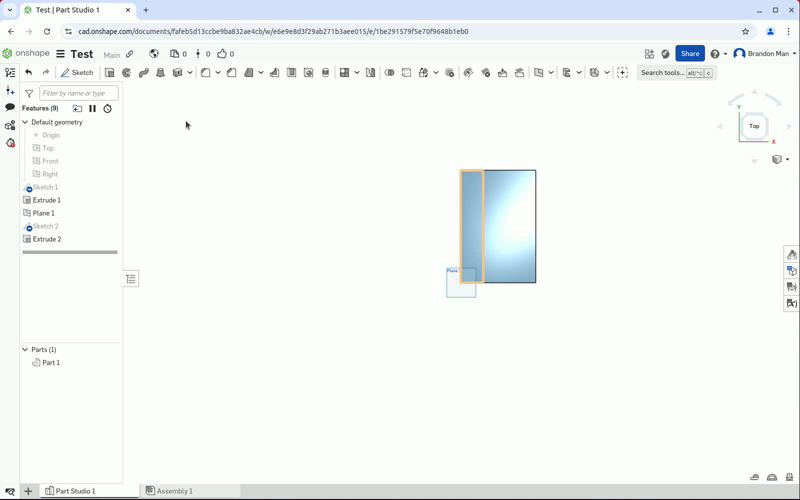
key(shift+h)
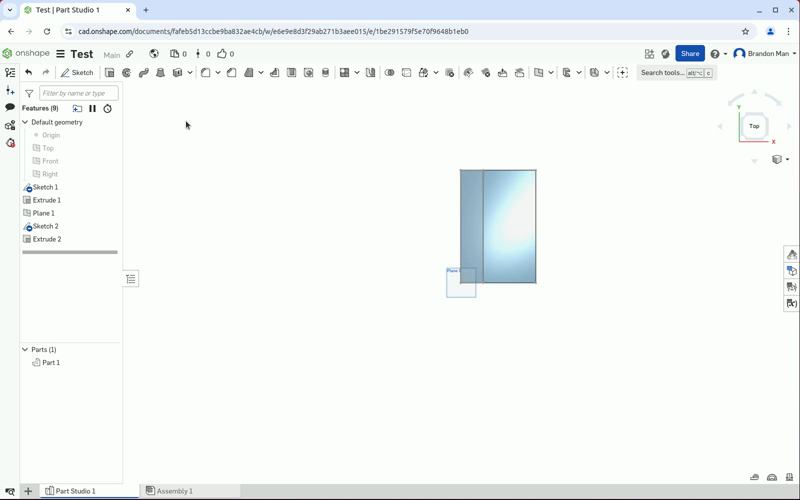
key(shift+h)
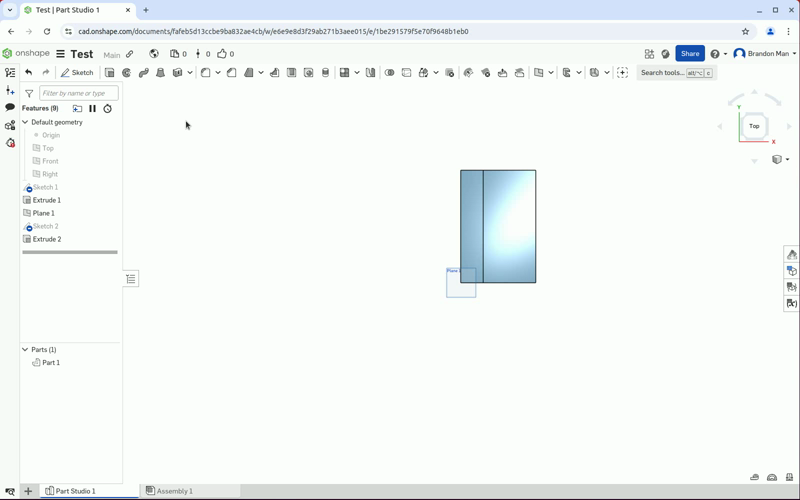
mouse_move(73, 189)
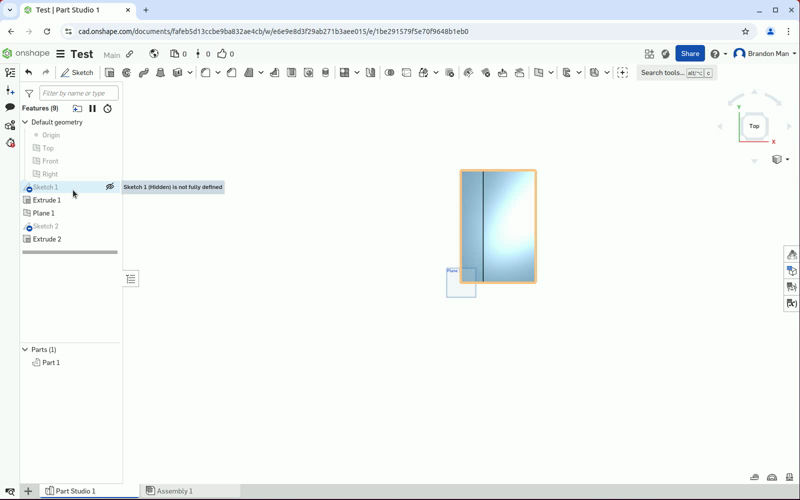
click(73, 189)
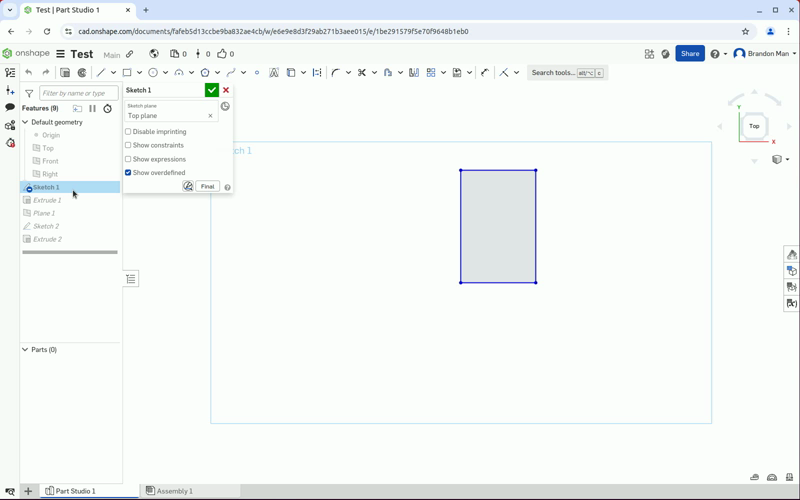
mouse_move(229, 92)
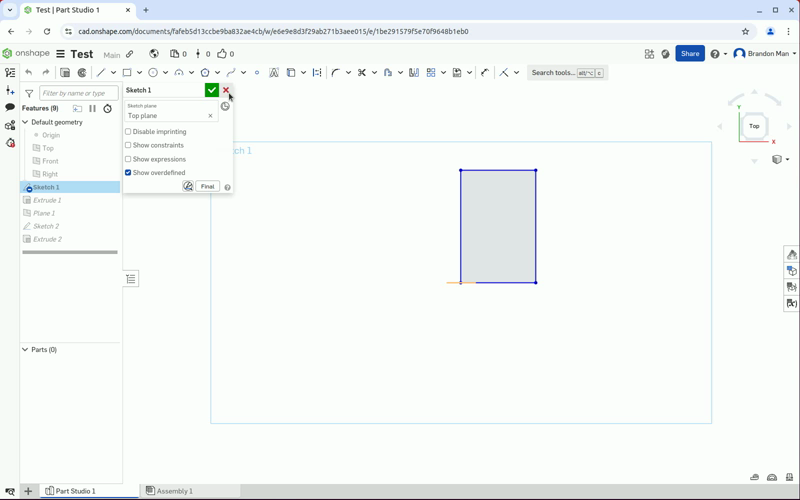
click(229, 92)
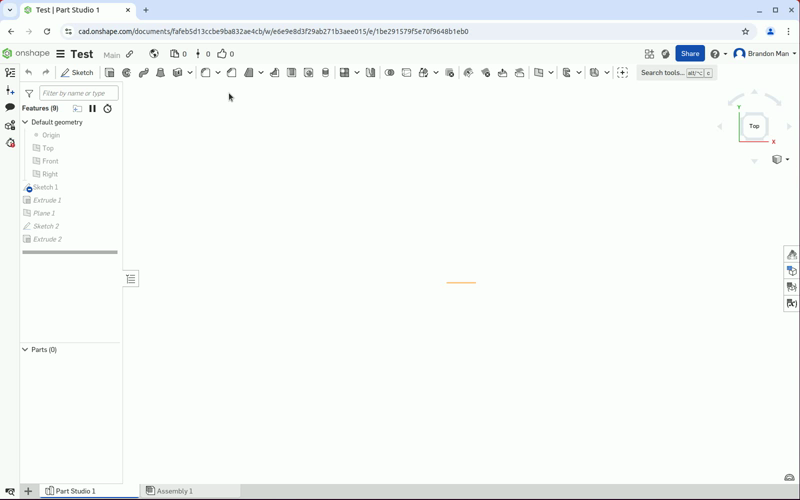
key(shift+s)
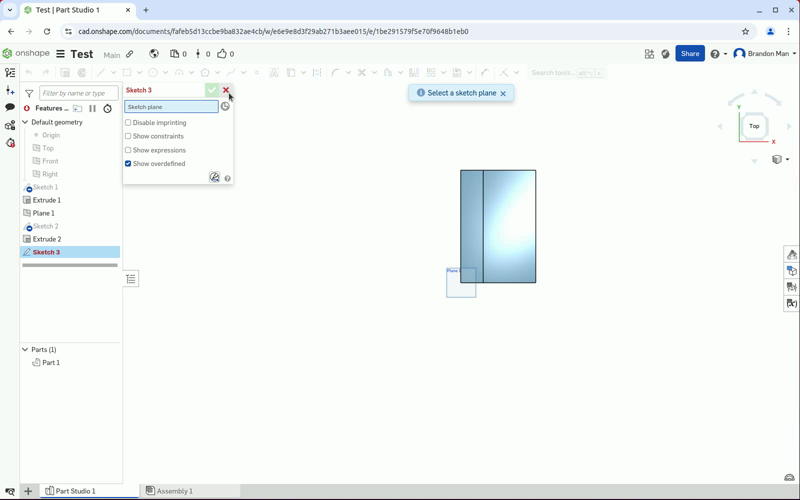
mouse_move(73, 215)
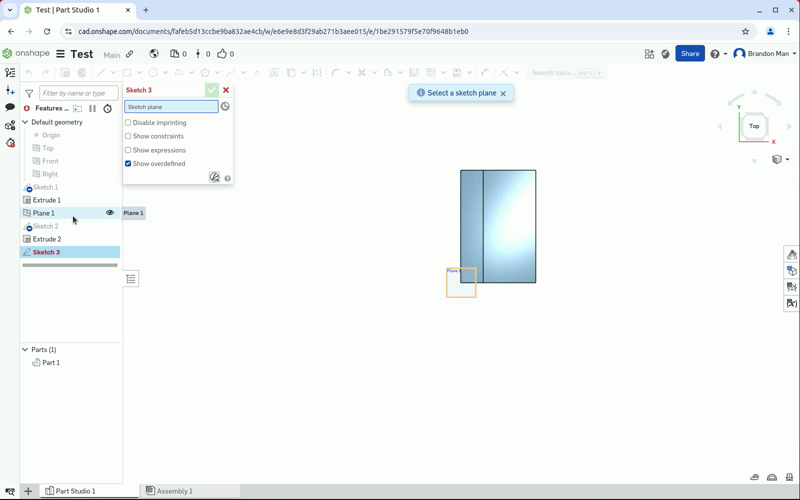
click(73, 215)
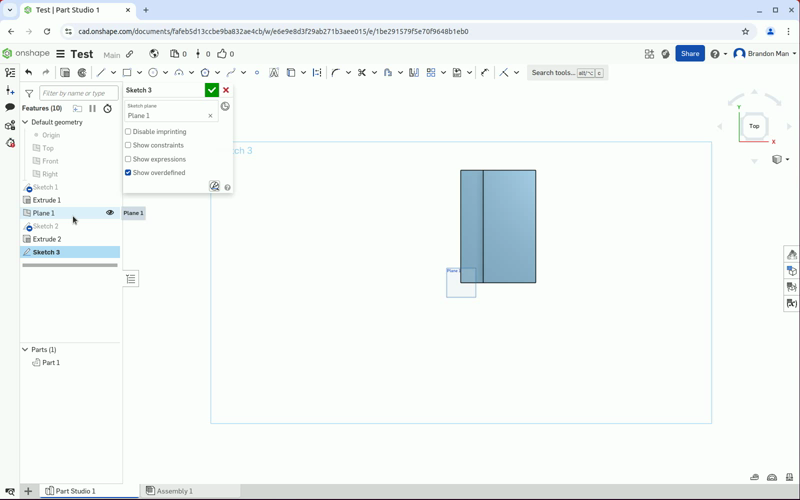
mouse_move(73, 352)
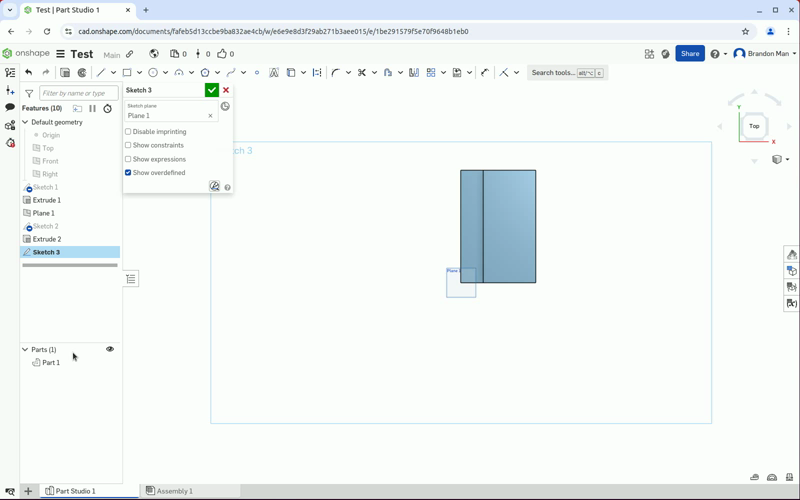
key(y)
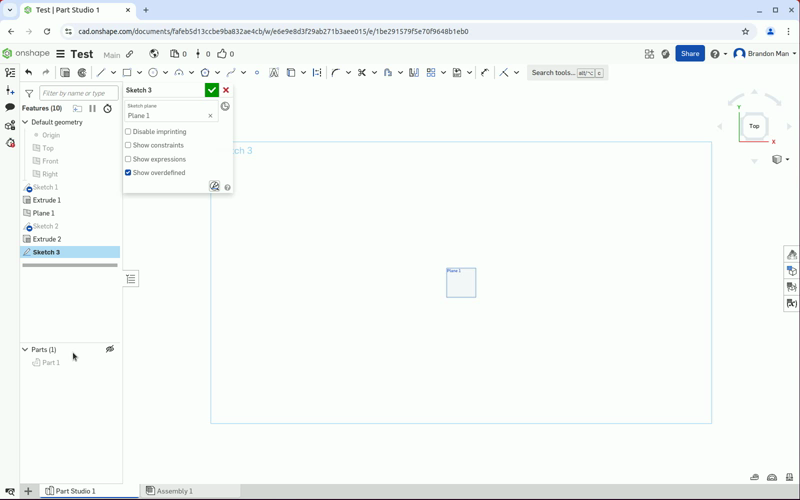
key(c)
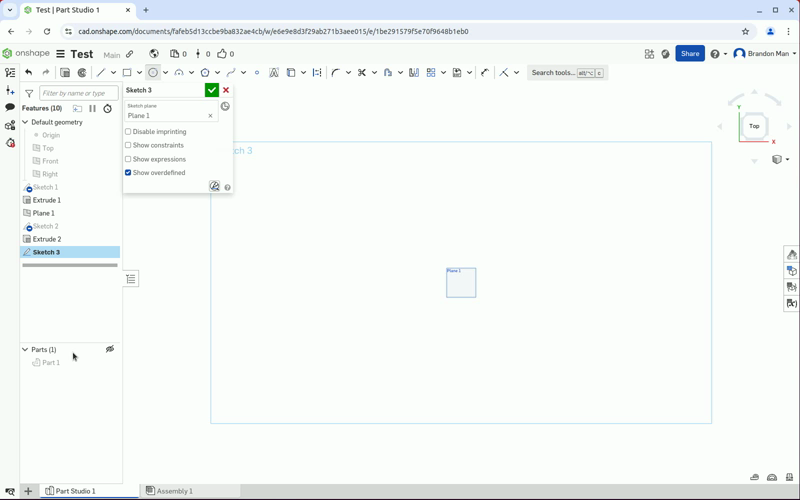
key_down(shift)
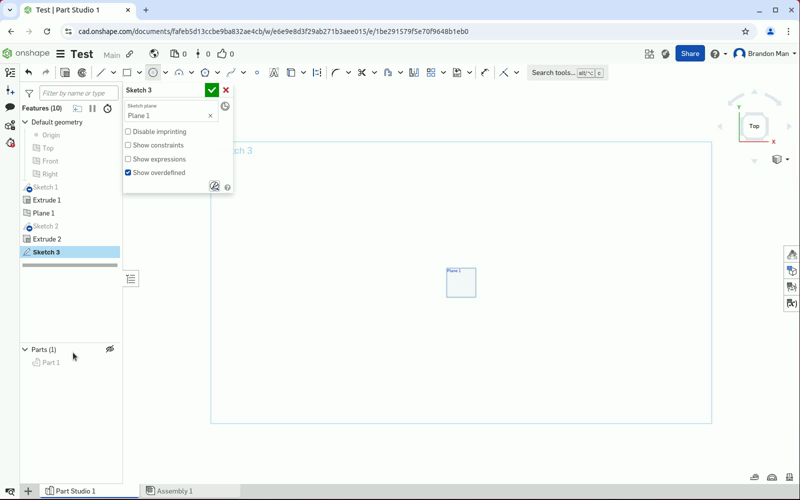
mouse_move(510, 226)
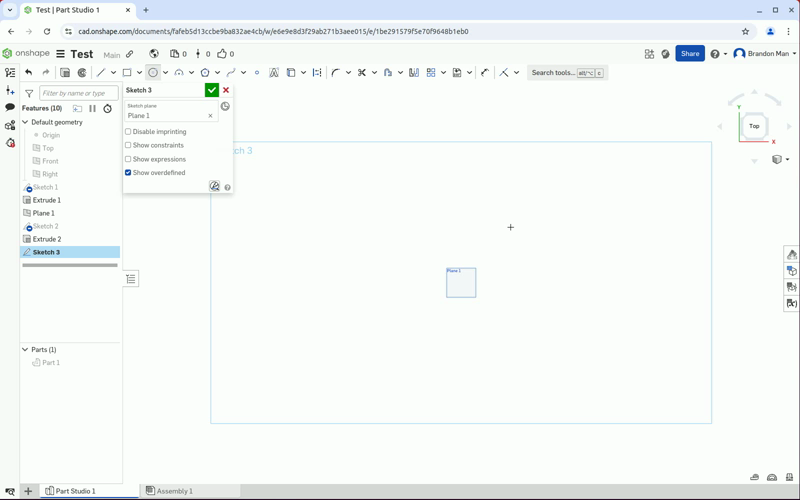
click(510, 226)
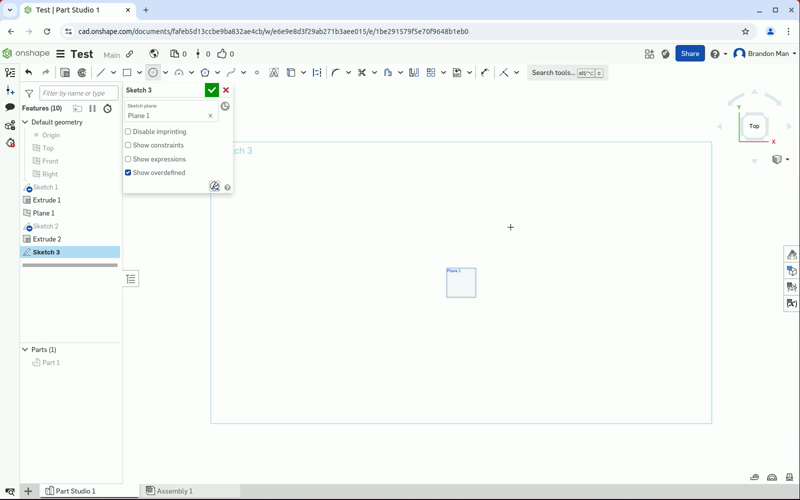
key_up(shift)
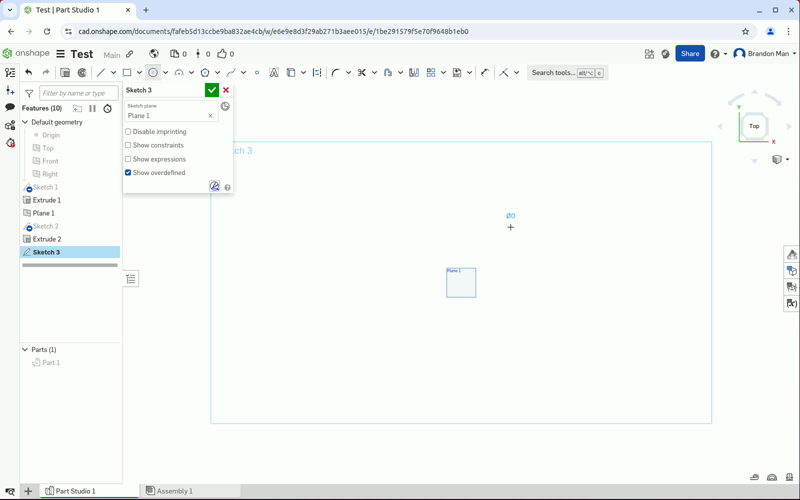
mouse_move(526, 226)
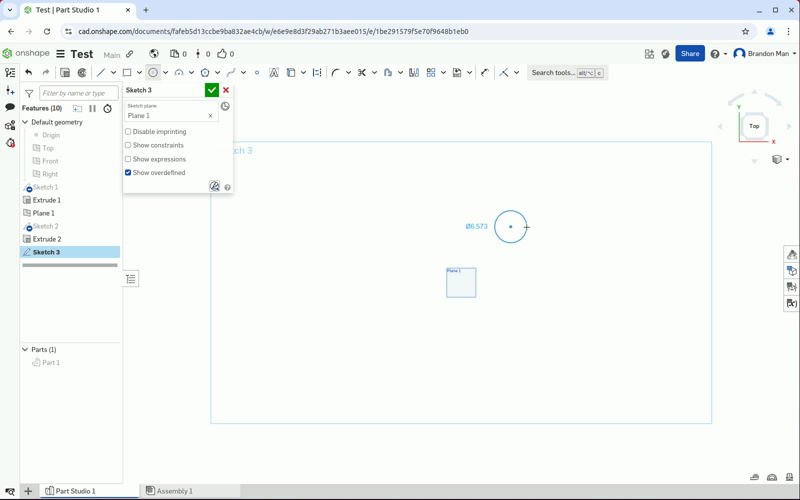
click(526, 226)
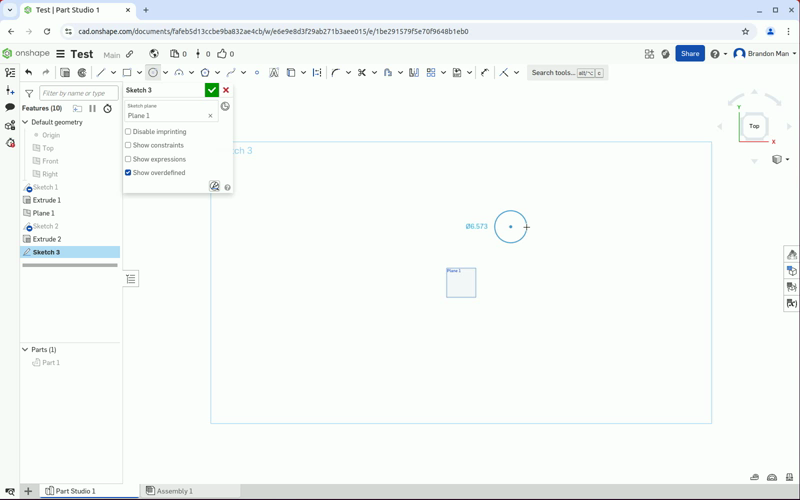
key(esc)
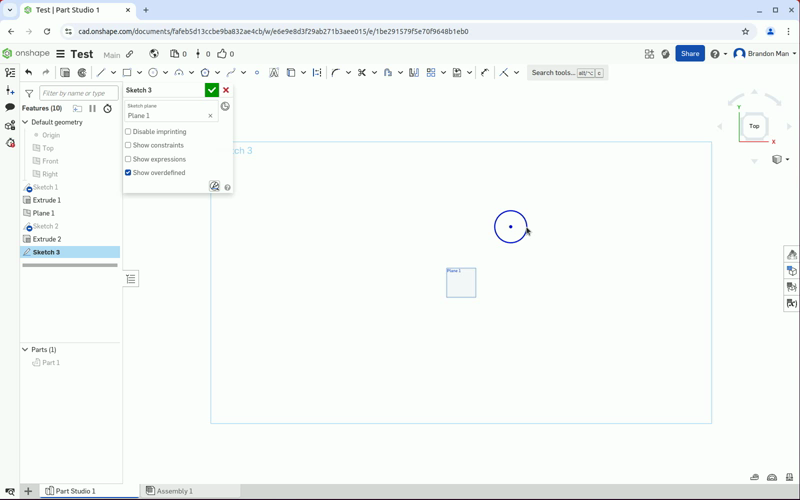
mouse_move(512, 224)
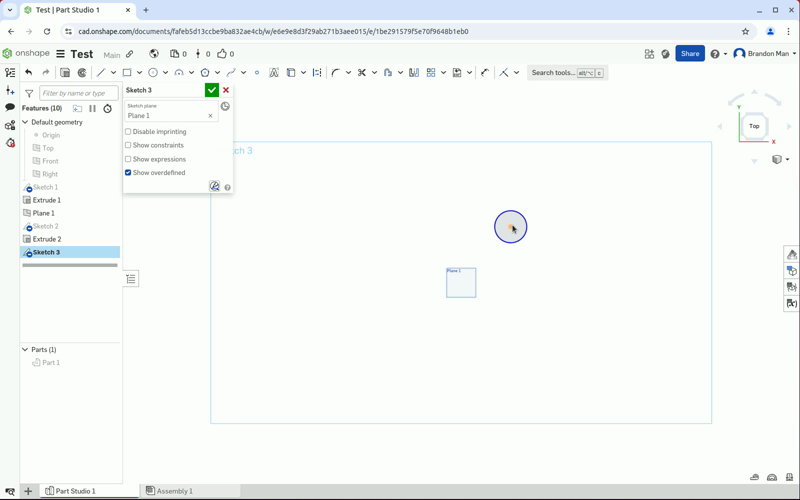
scroll(6)
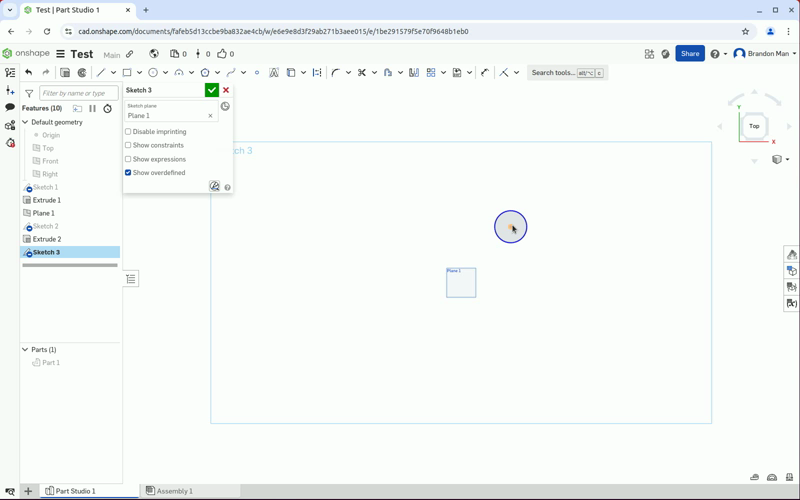
scroll(6)
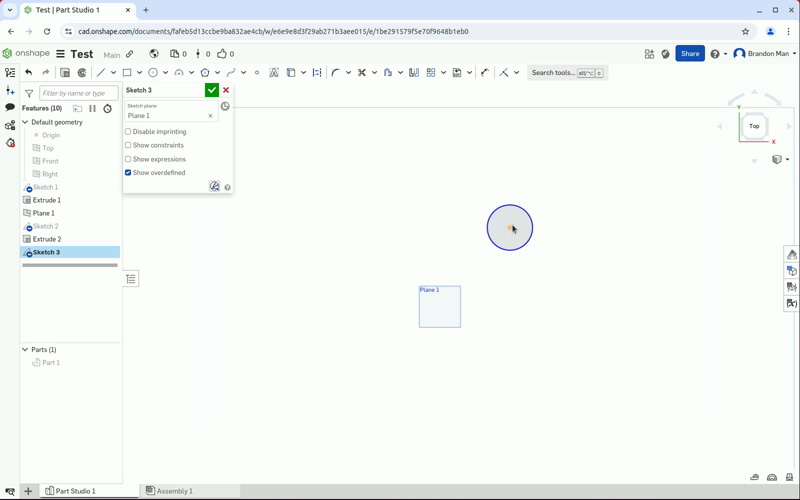
scroll(6)
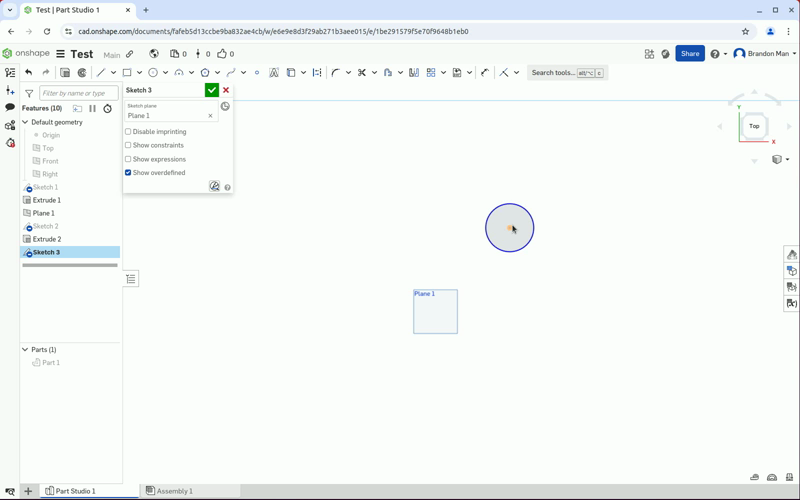
scroll(6)
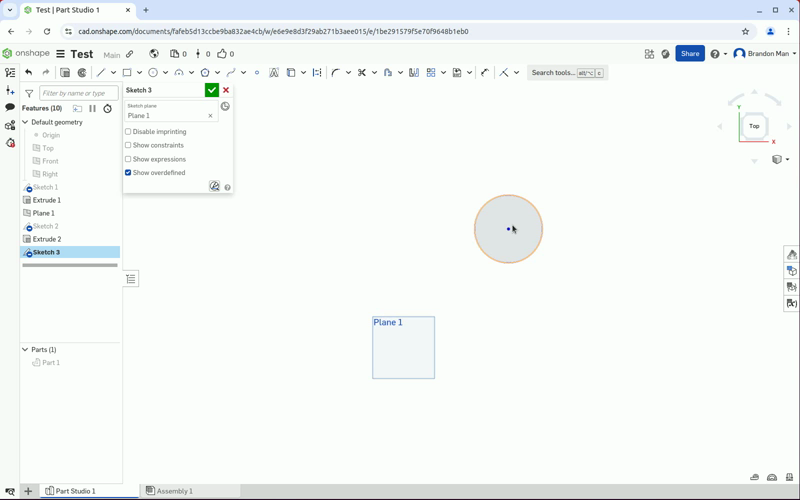
scroll(6)
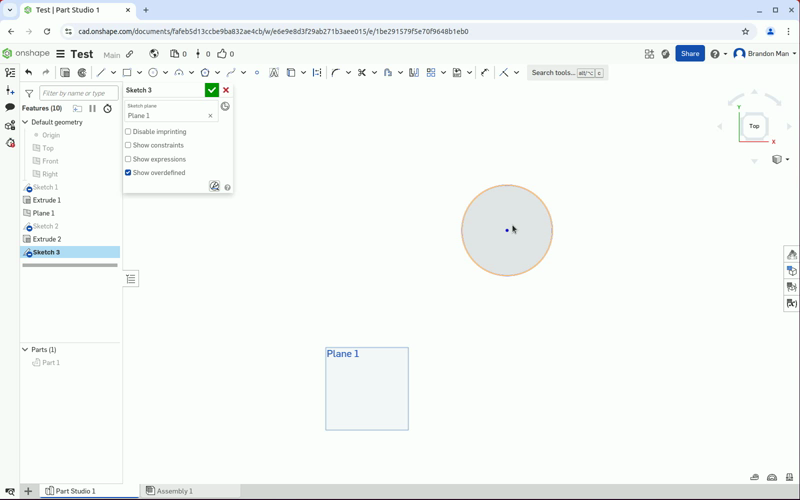
scroll(6)
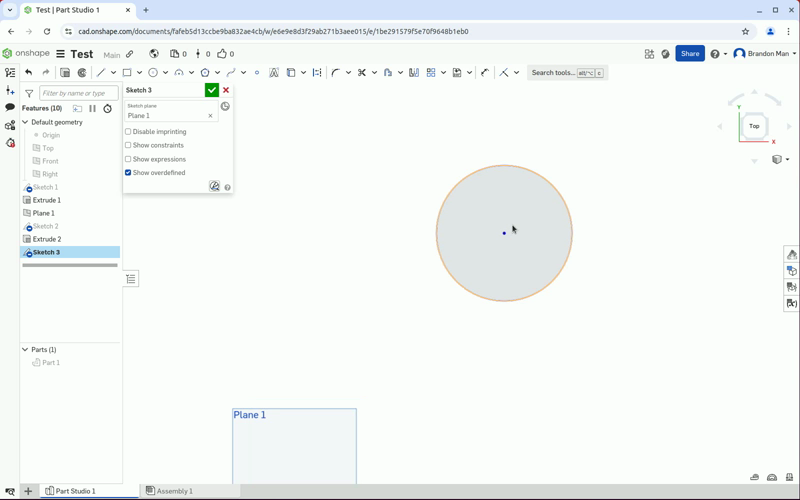
scroll(6)
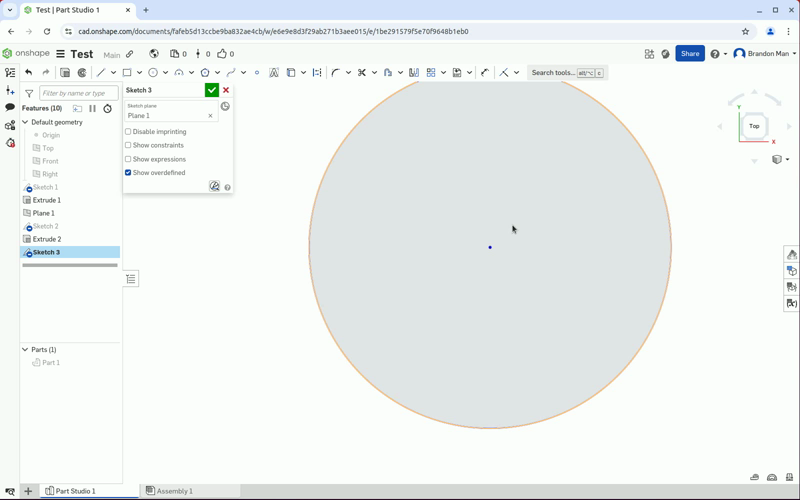
click(512, 224)
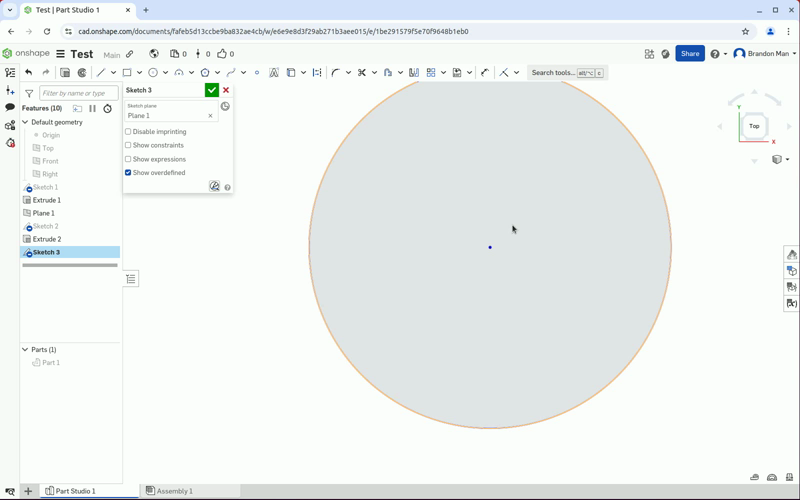
scroll(-6)
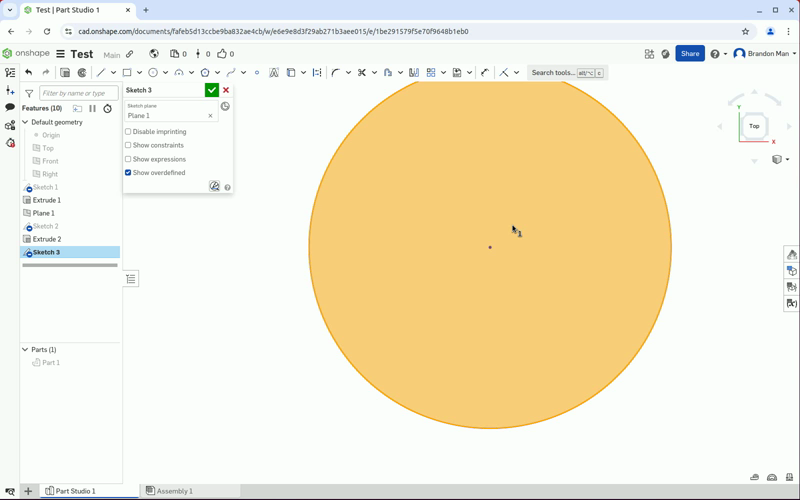
scroll(-6)
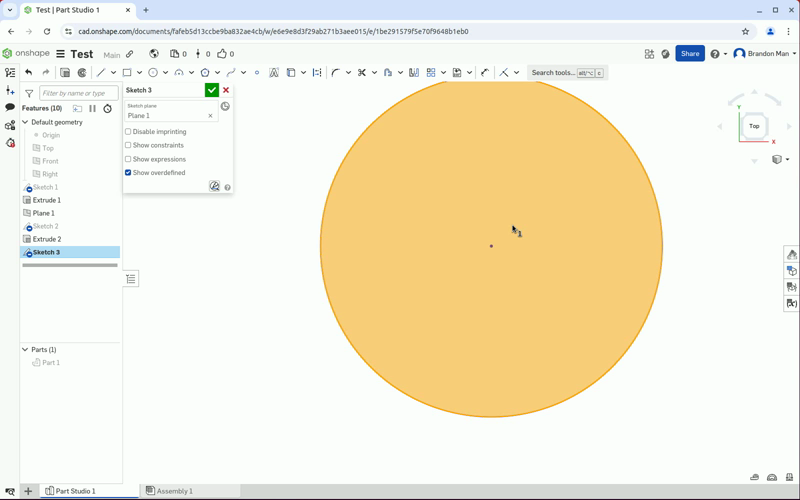
scroll(-6)
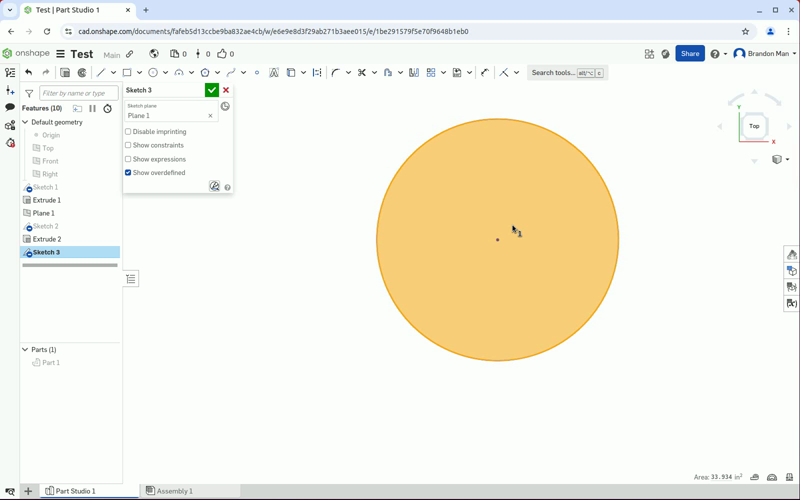
scroll(-6)
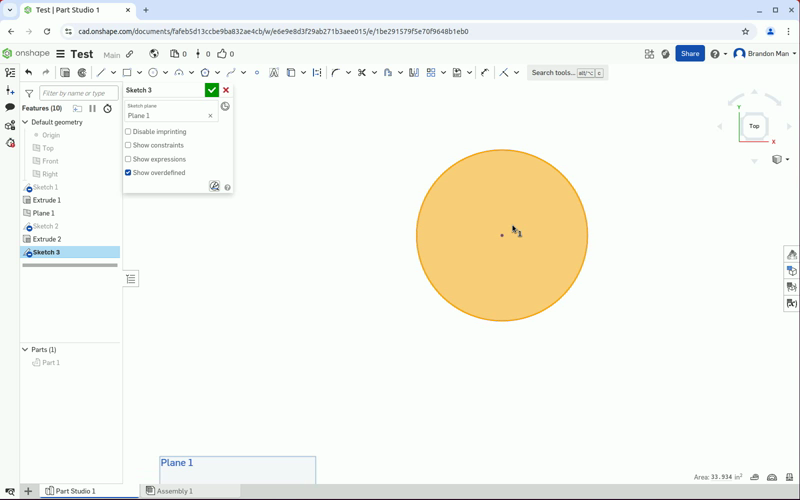
scroll(-6)
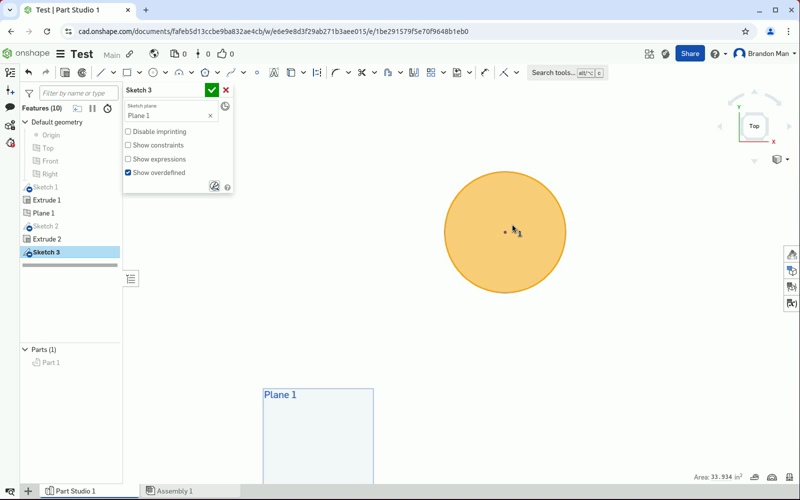
scroll(-6)
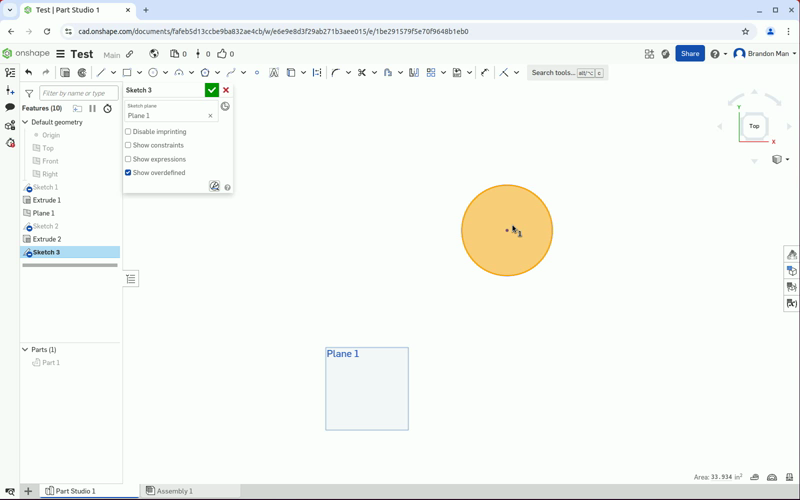
scroll(-6)
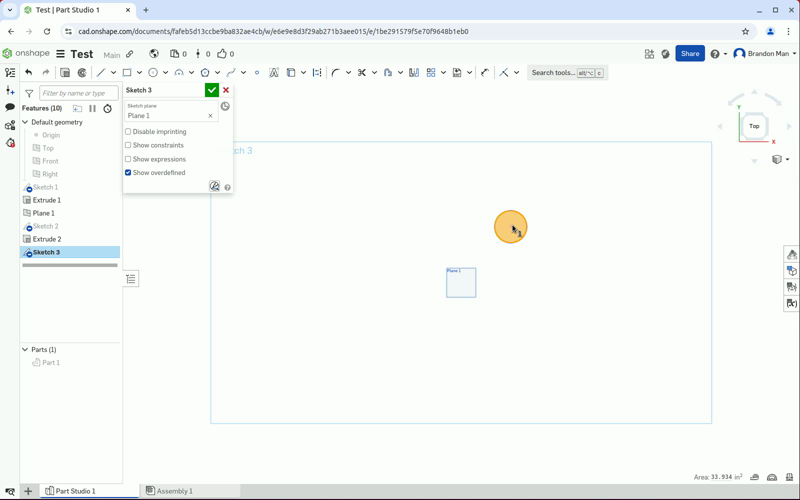
mouse_move(73, 352)
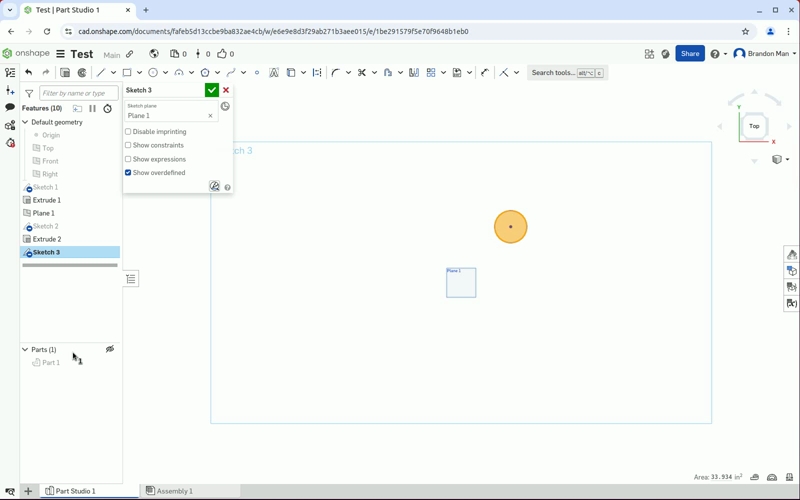
key(shift+y)
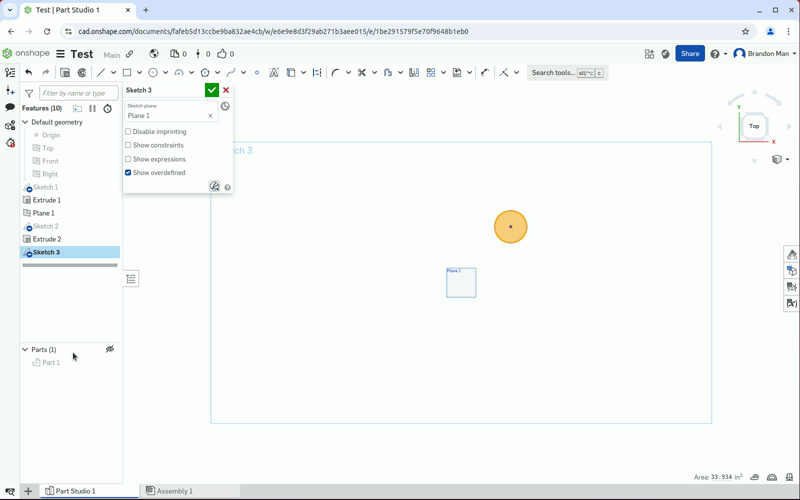
key(shift+e)
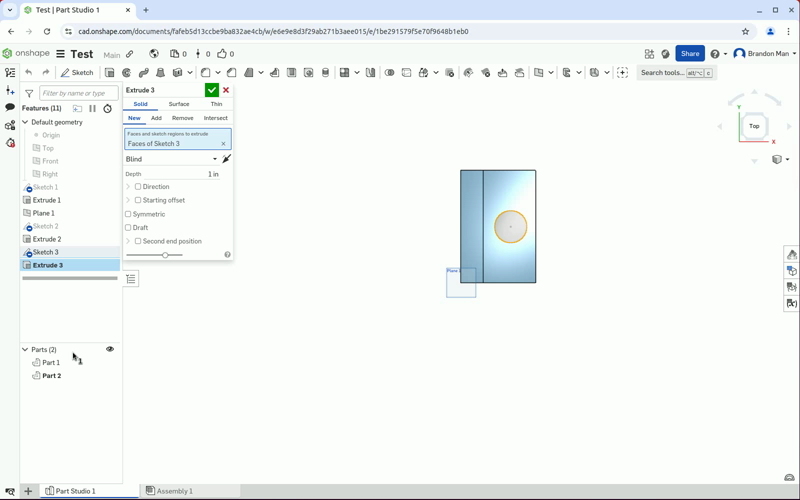
mouse_move(143, 106)
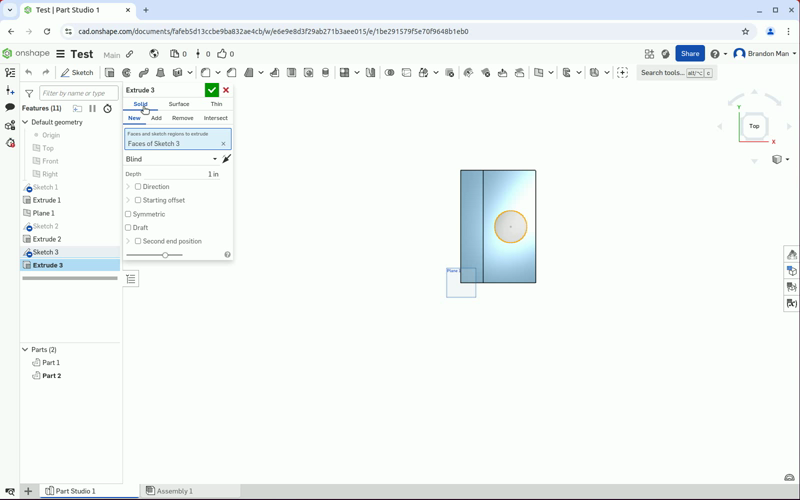
click(143, 106)
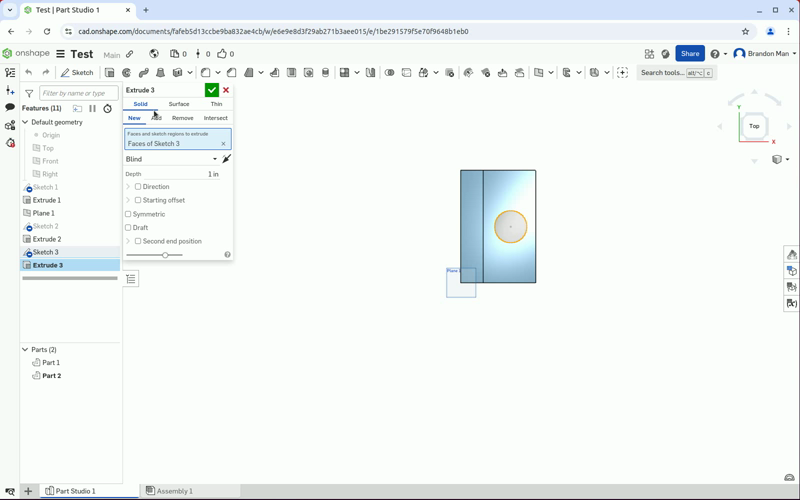
mouse_move(186, 120)
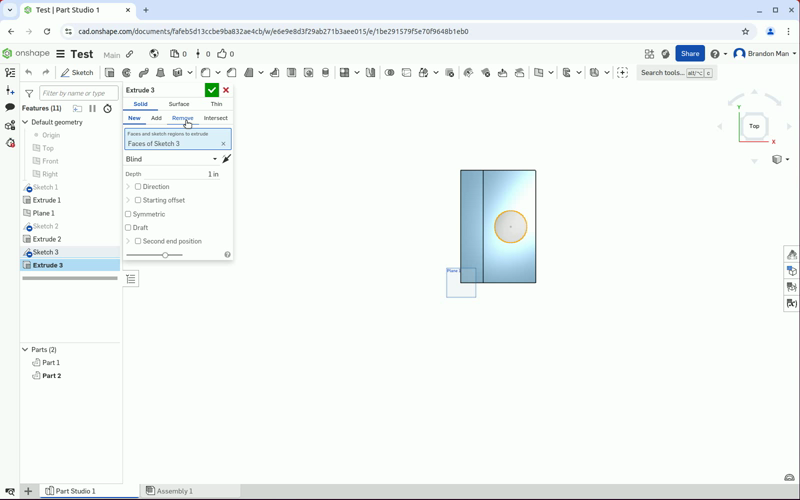
click(186, 120)
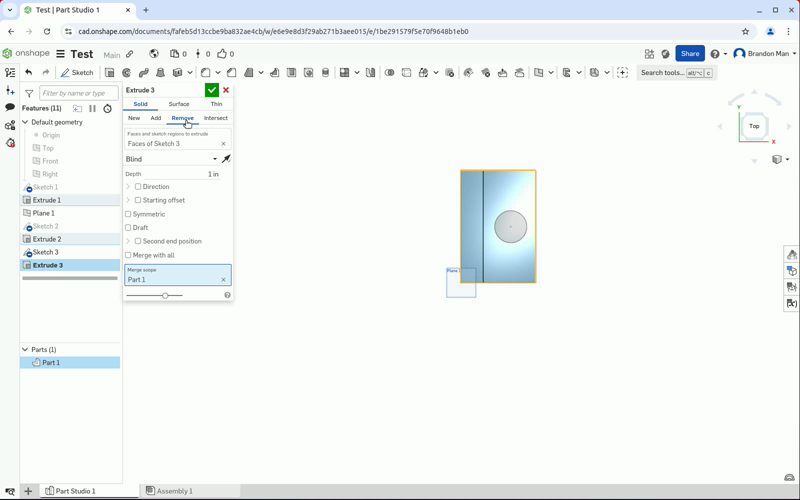
key(tab, 4)
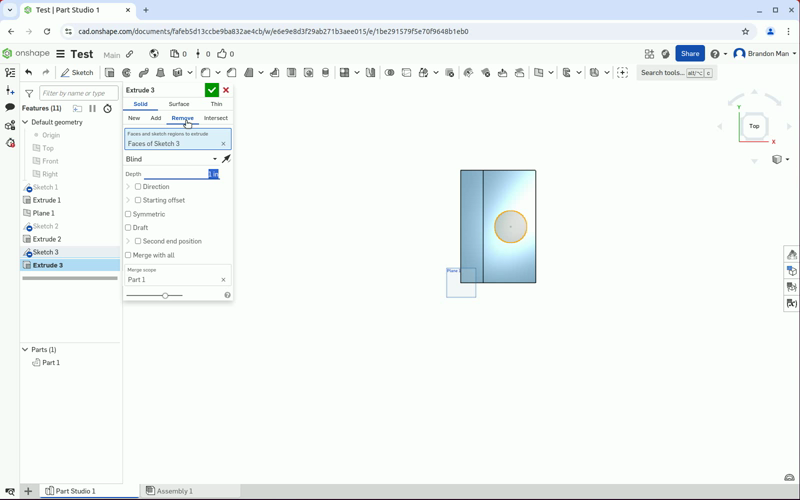
text(30.811)
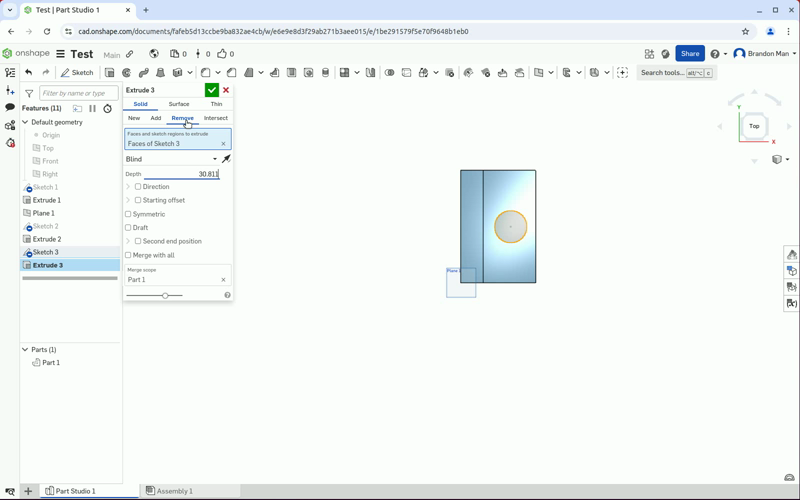
key(tab, 6)
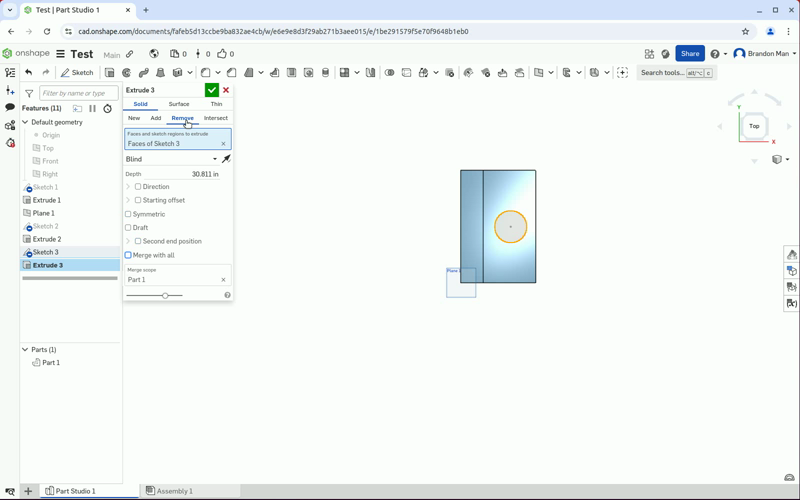
key(space)
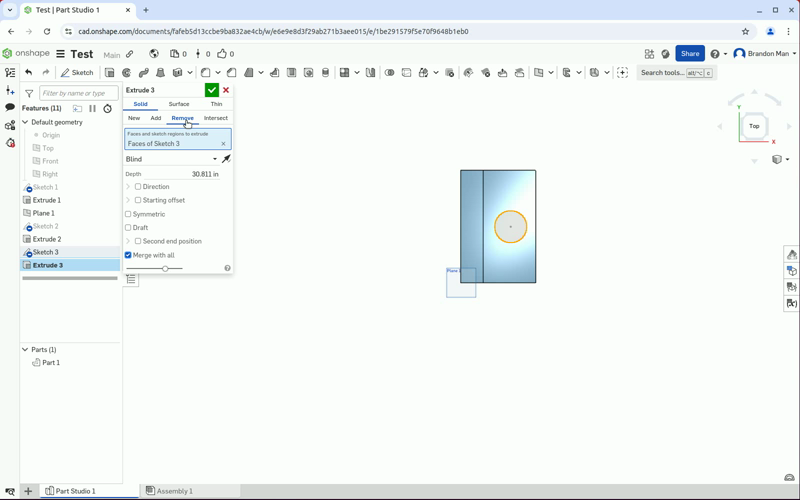
key(enter)
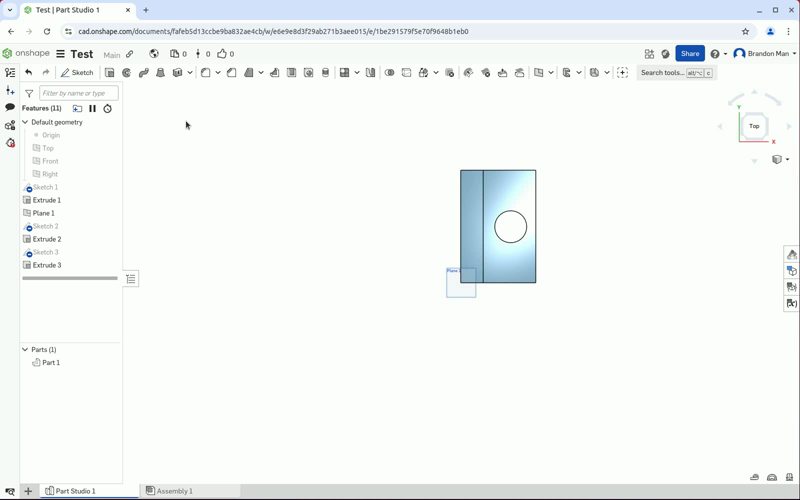
key(shift+h)
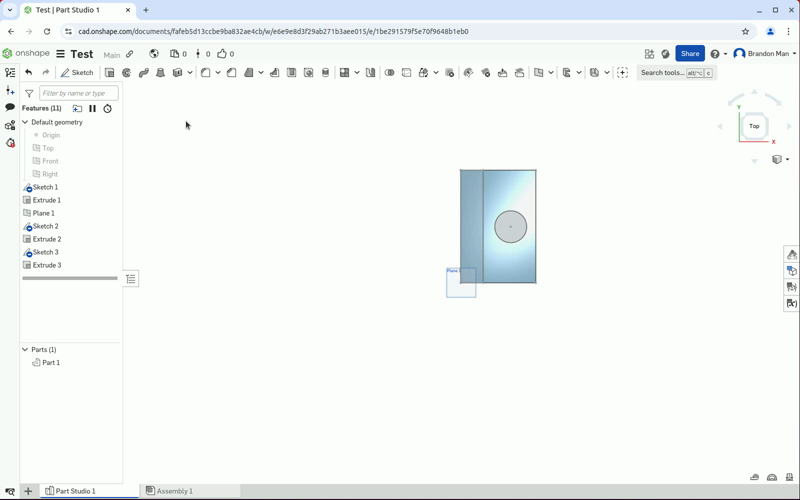
key(shift+h)
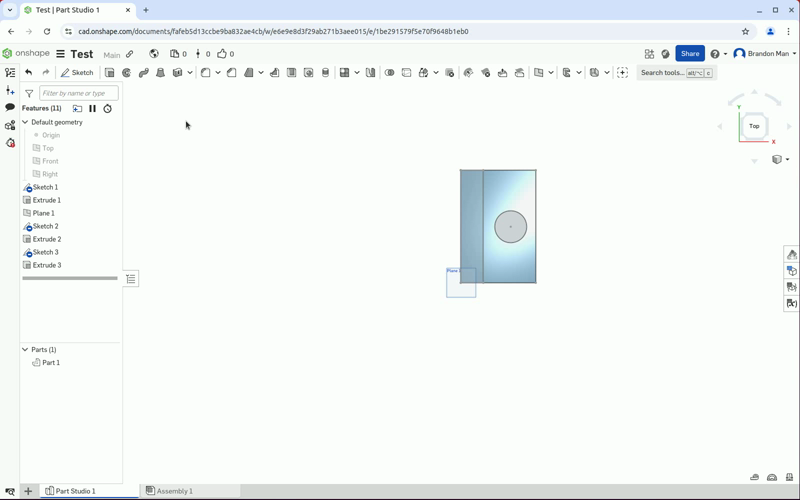
key(shift+7)
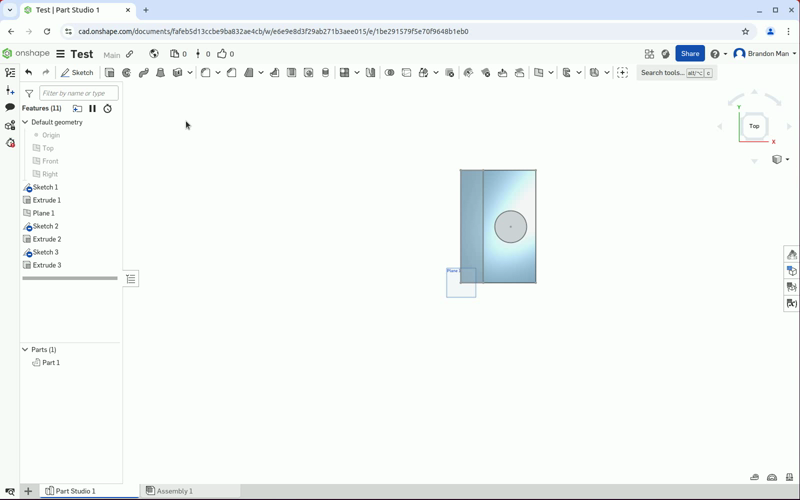
key(up, 3)
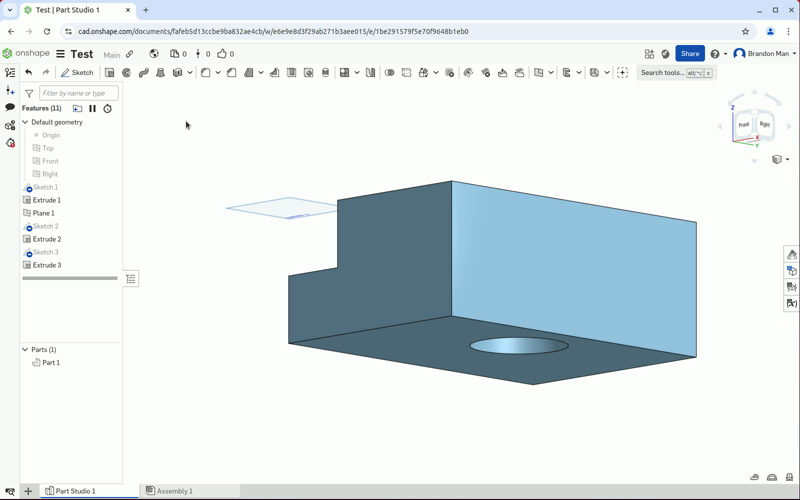
key(left, 3)
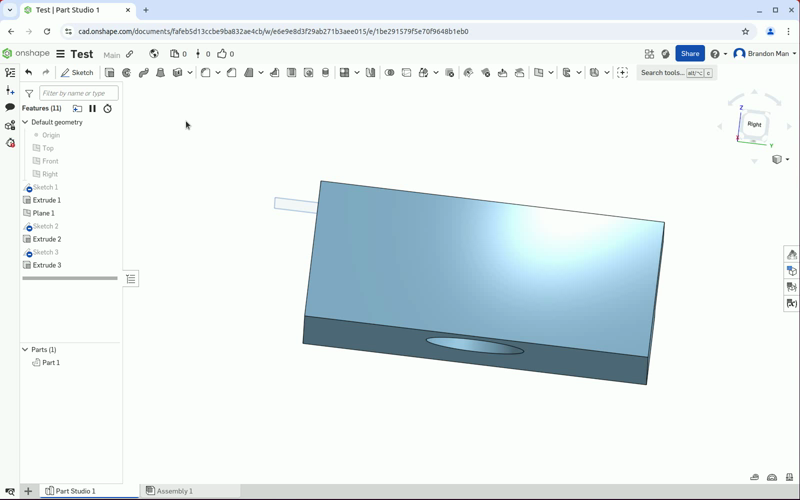
key(right, 3)
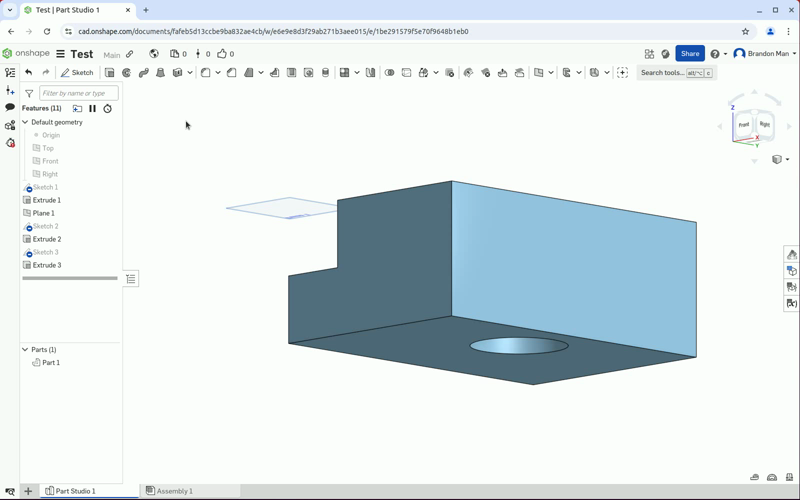
key(down, 3)
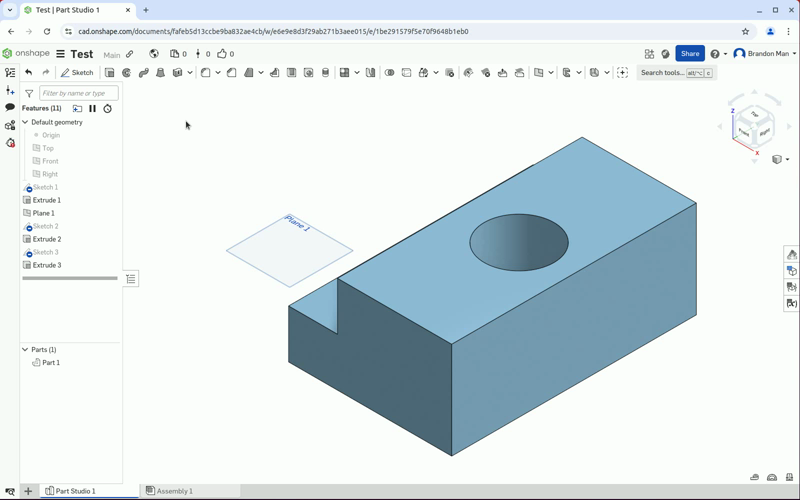
mouse_move(73, 189)
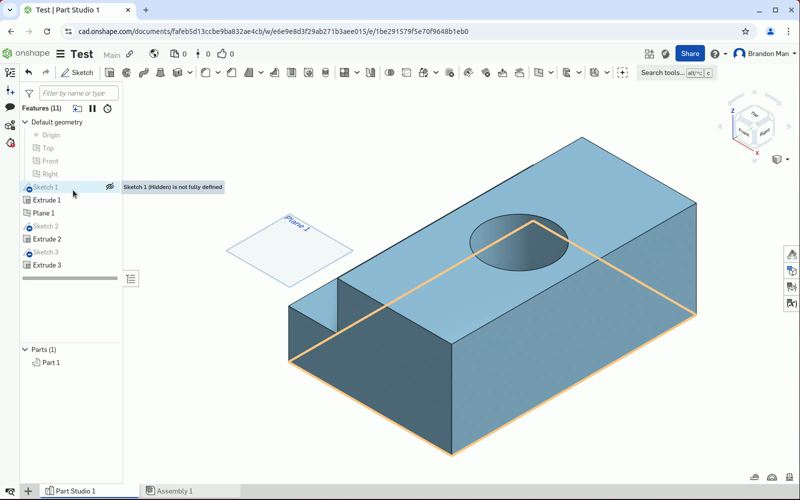
click(73, 189)